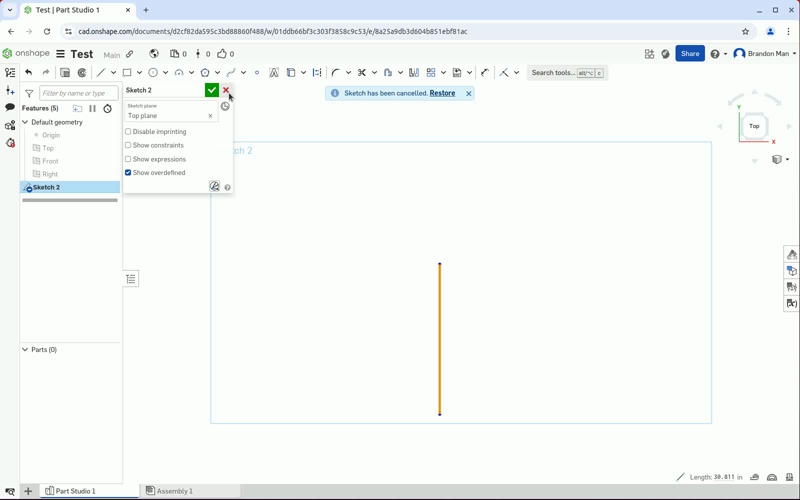
key(shift+h)
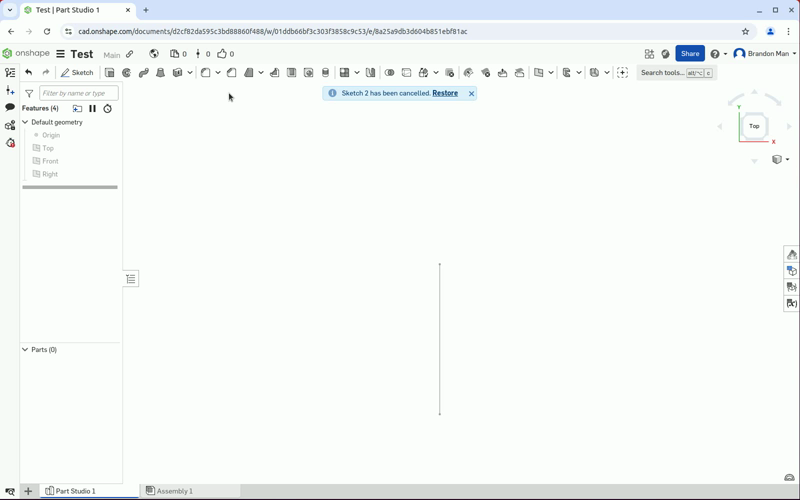
mouse_move(73, 352)
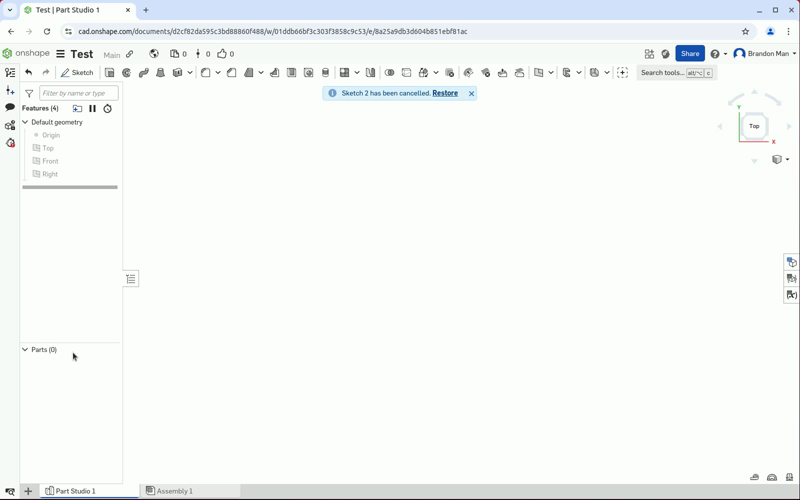
key(y)
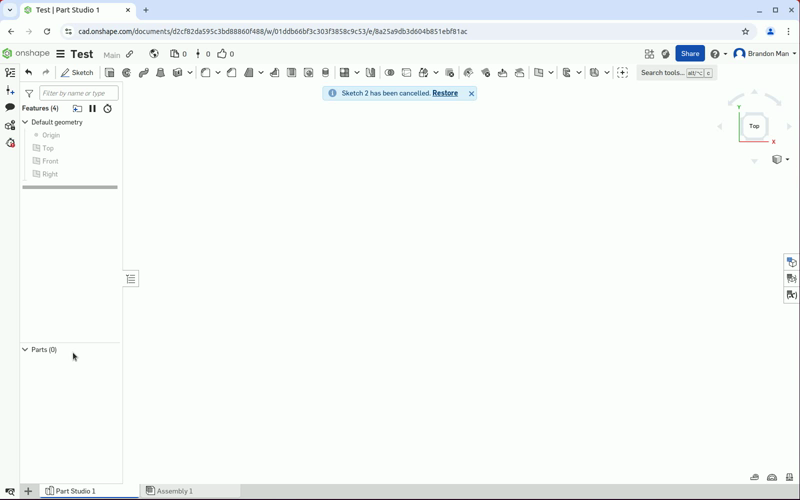
key(shift+p)
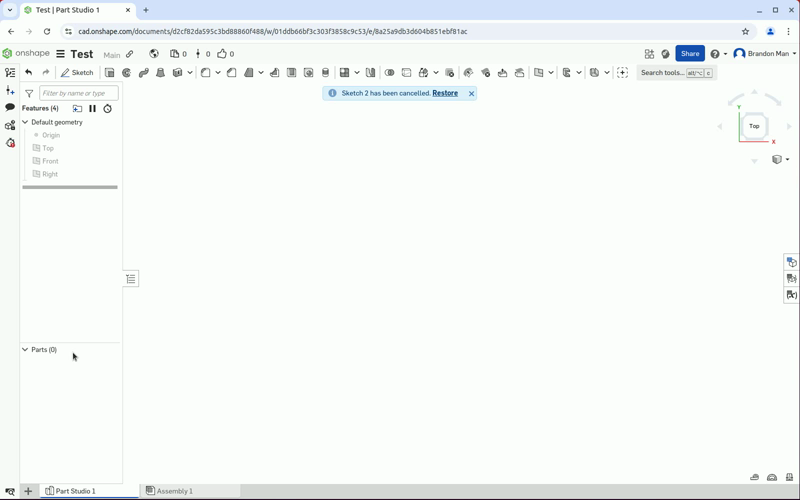
key(space)
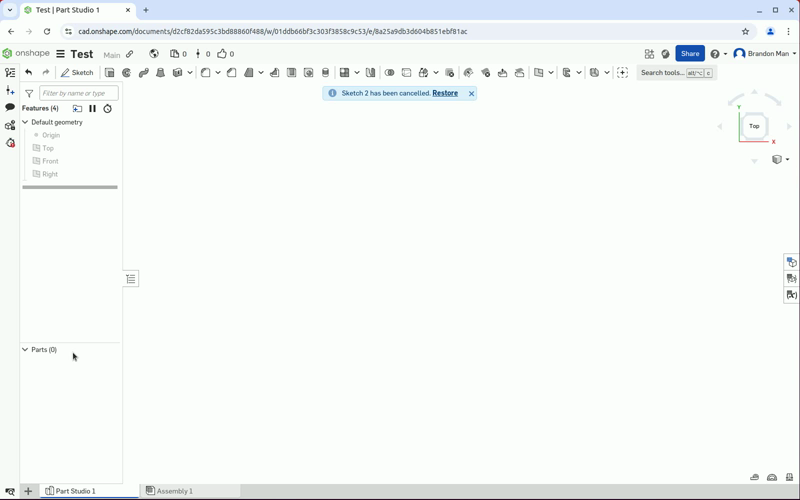
key_down(shift)
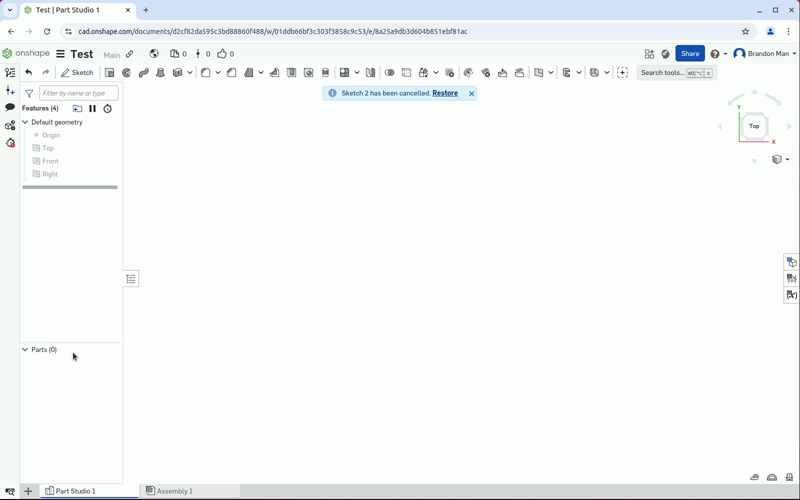
key(up)
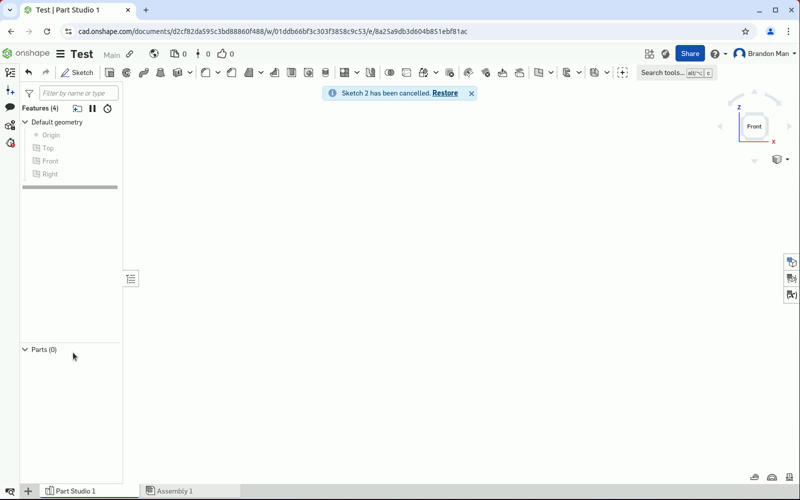
key_up(shift)
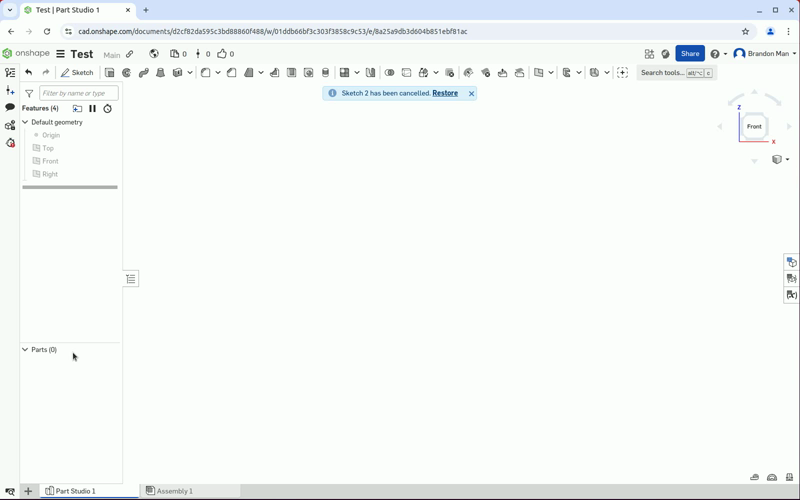
key(space)
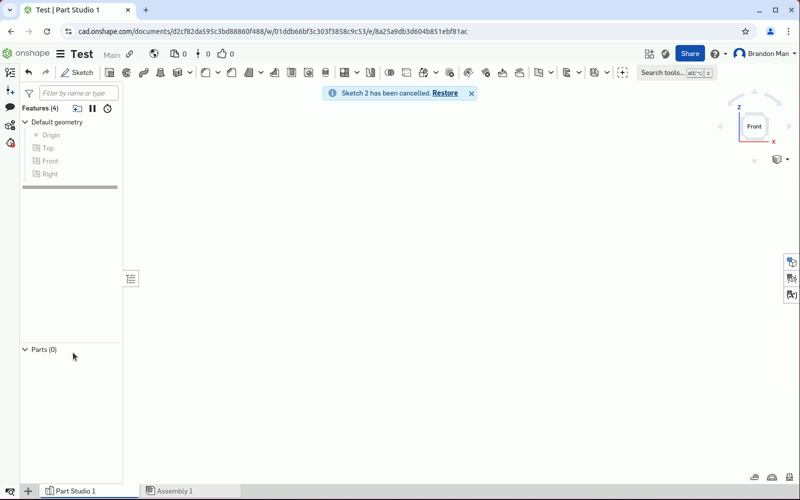
key_down(shift)
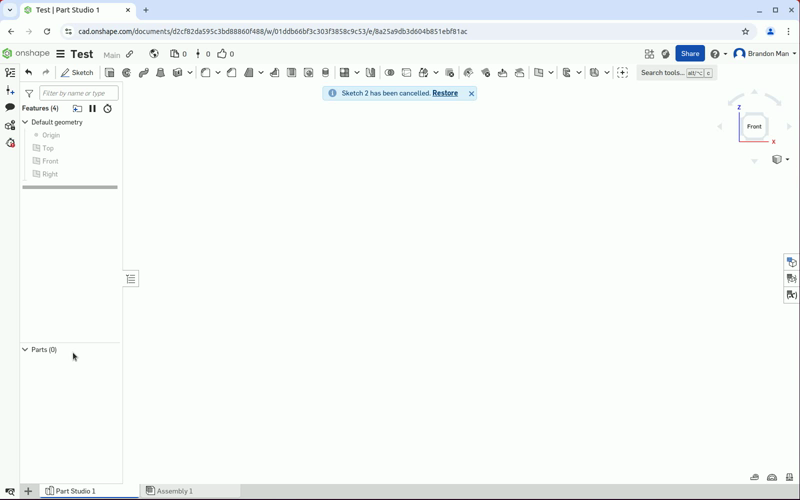
key(left)
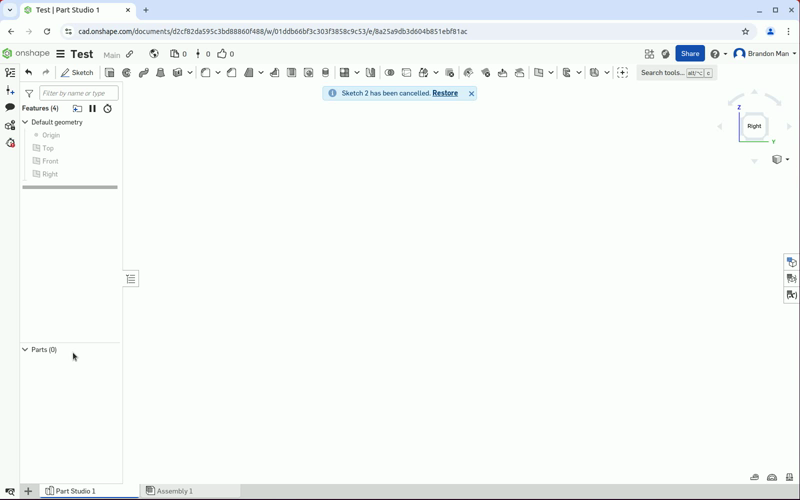
key_up(shift)
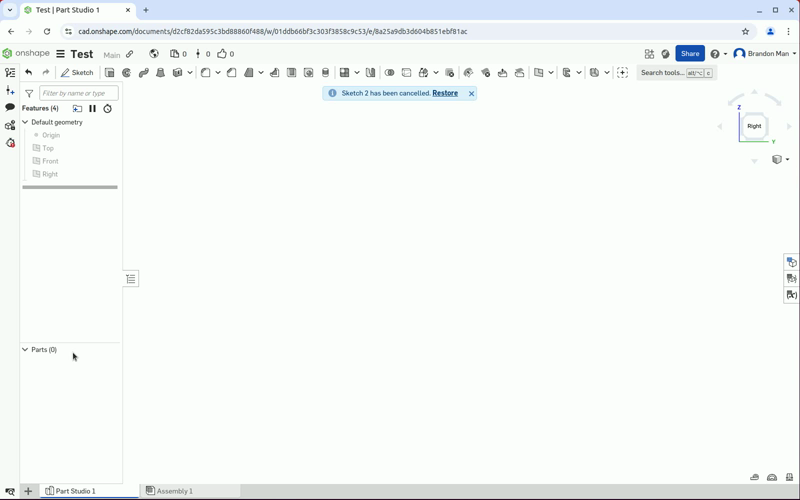
mouse_move(73, 352)
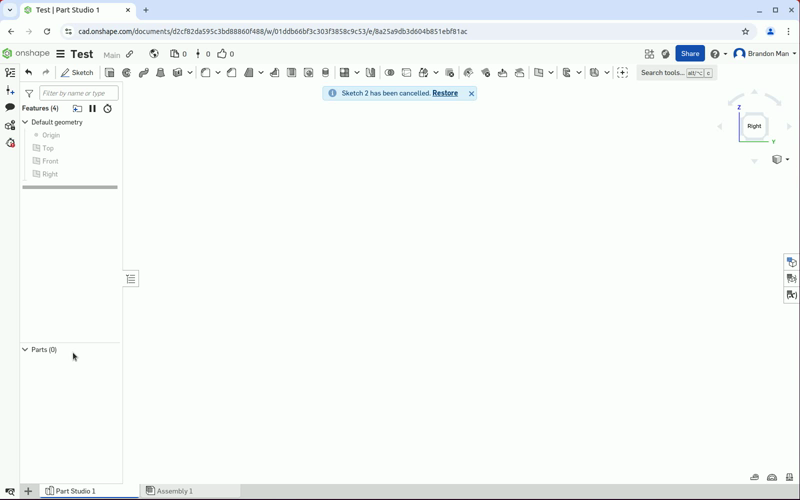
key(shift+y)
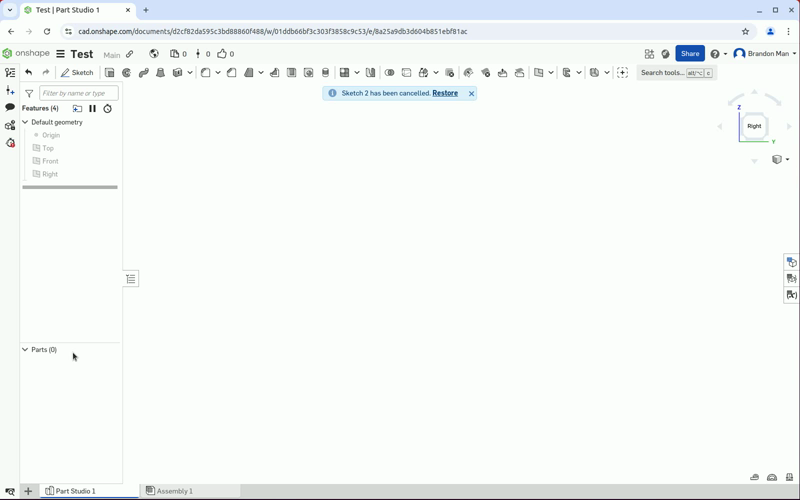
key(shift+s)
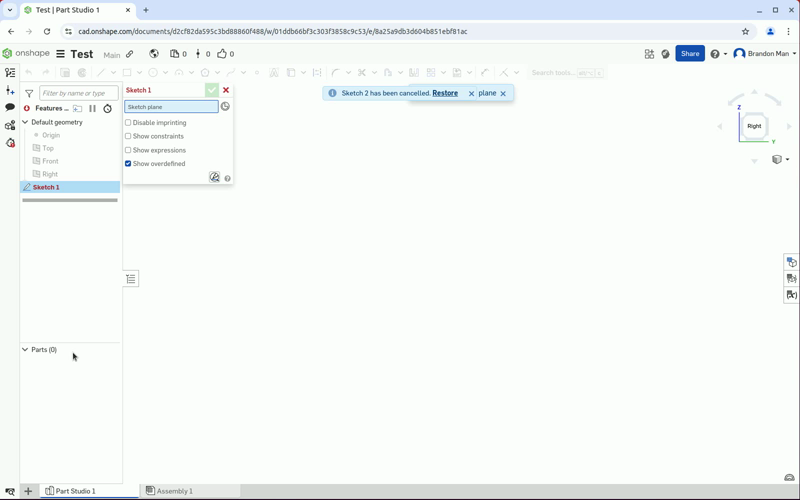
mouse_move(73, 176)
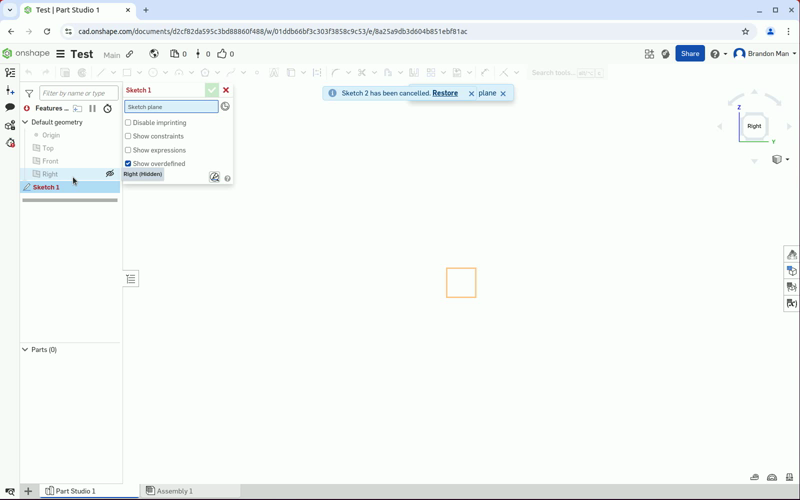
click(73, 176)
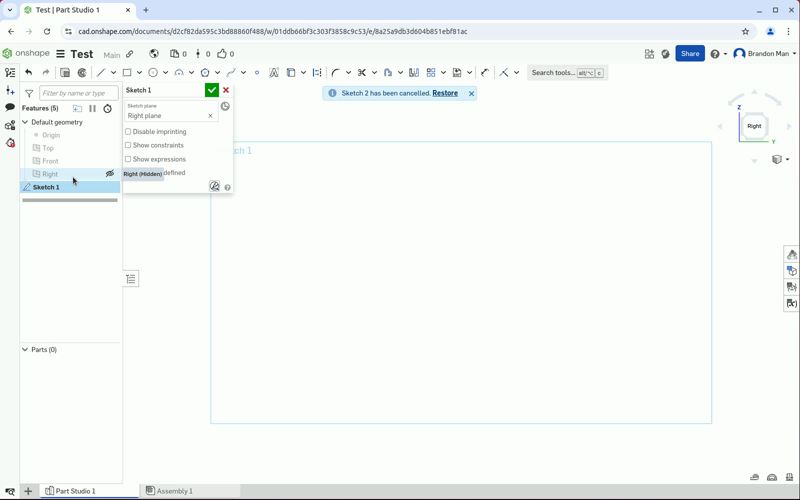
mouse_move(73, 352)
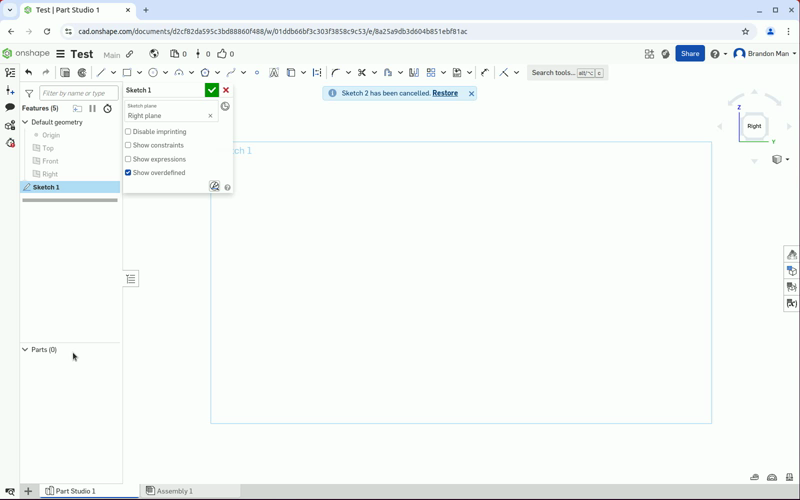
key(y)
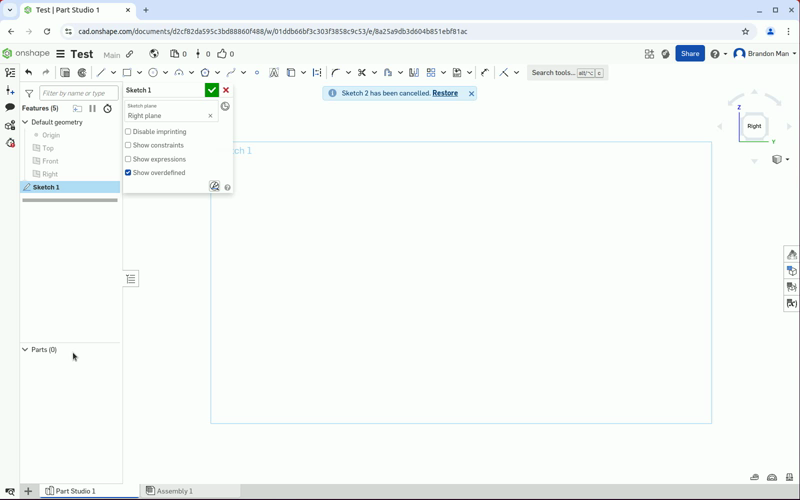
key(c)
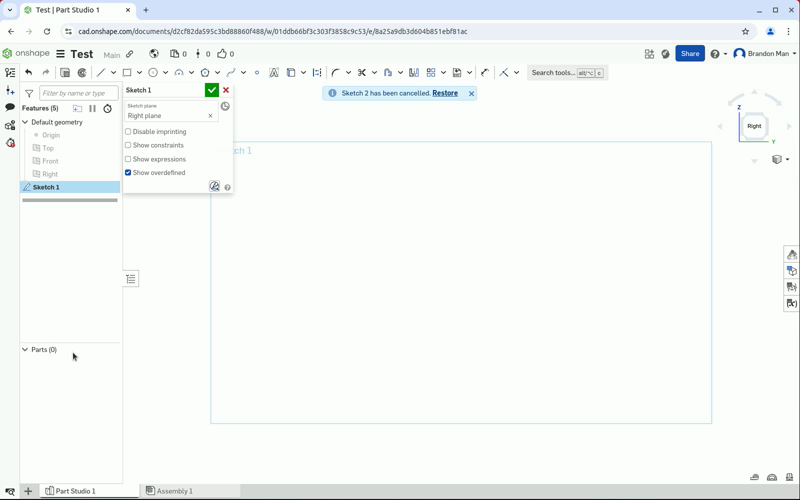
key_down(shift)
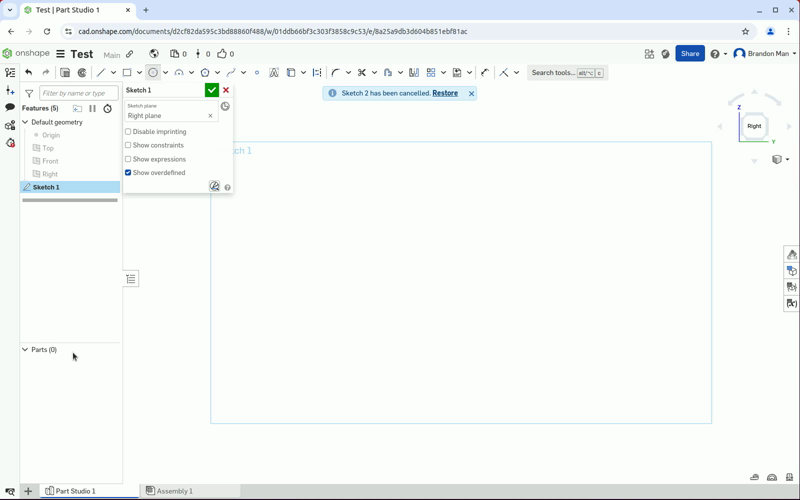
mouse_move(461, 282)
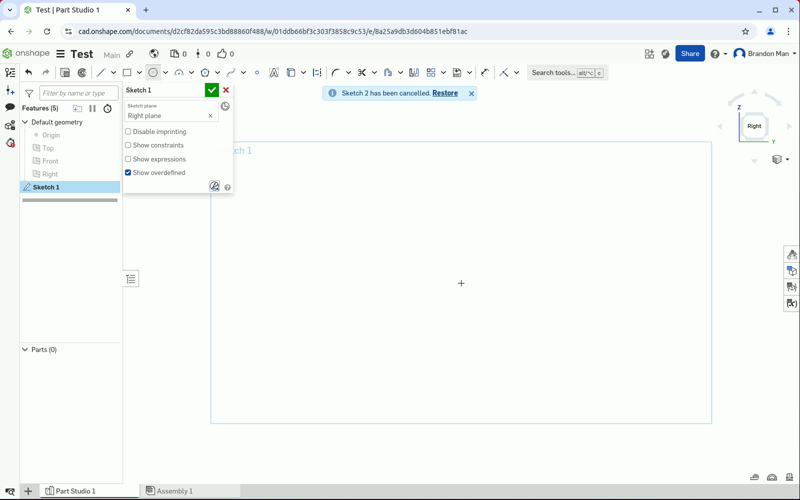
click(461, 282)
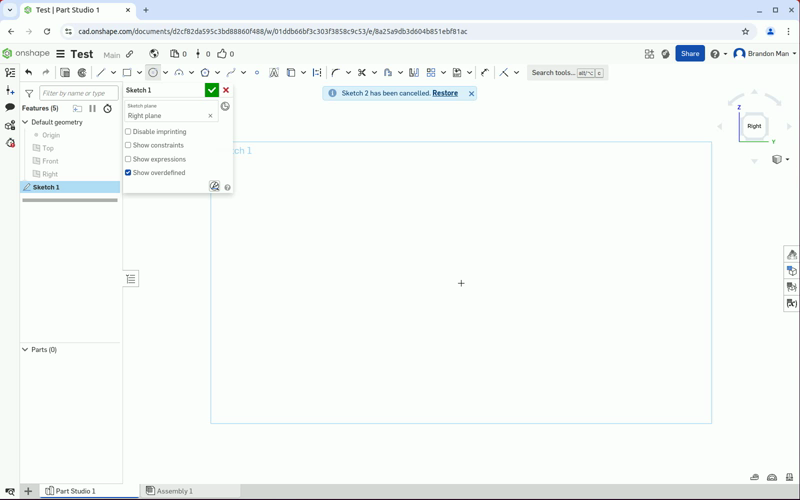
key_up(shift)
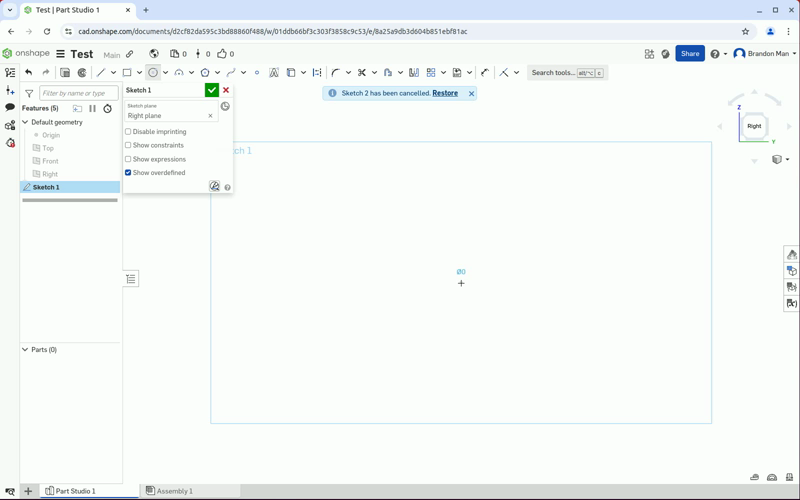
mouse_move(511, 282)
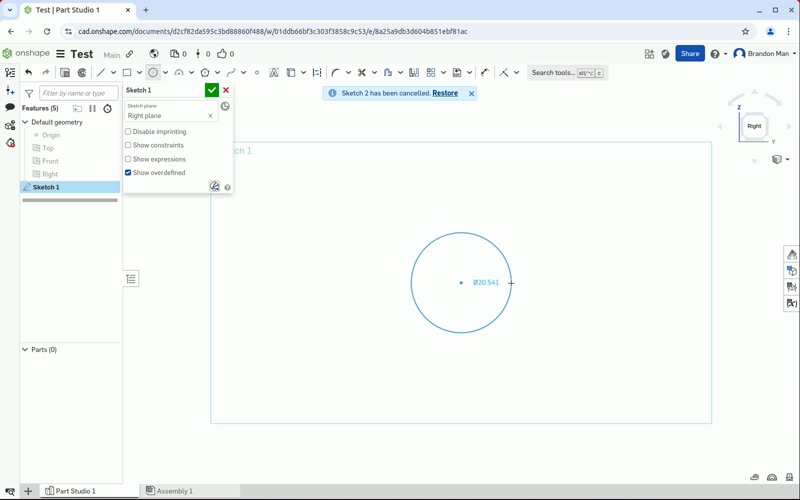
click(511, 282)
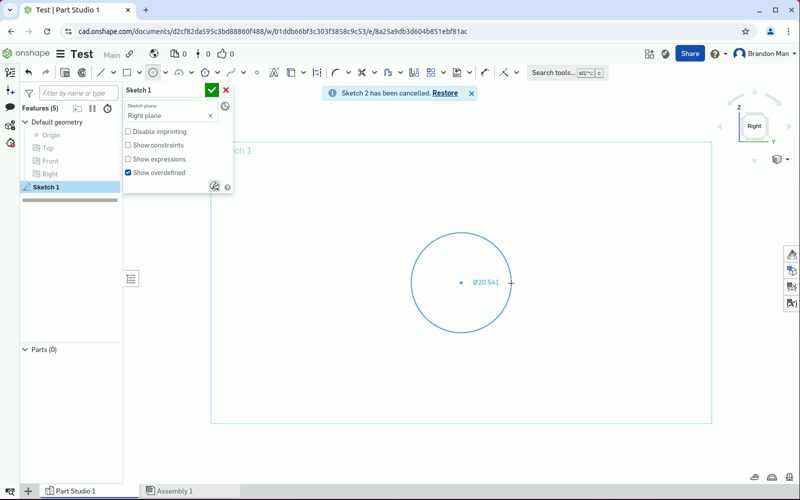
key(esc)
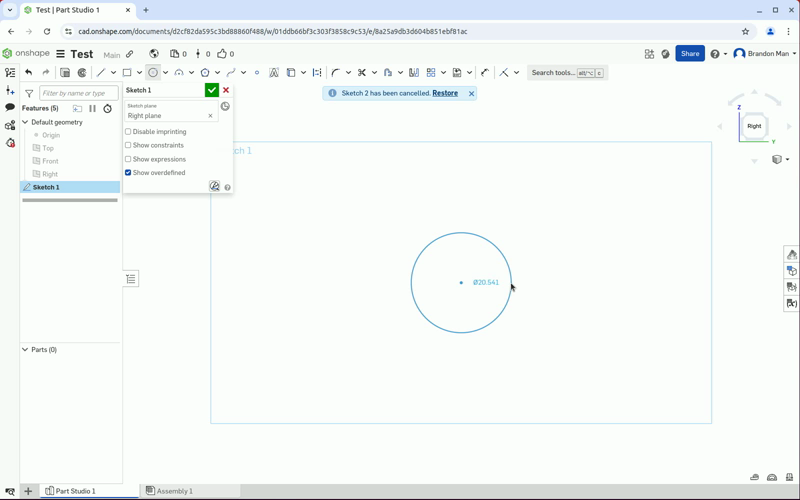
mouse_move(424, 302)
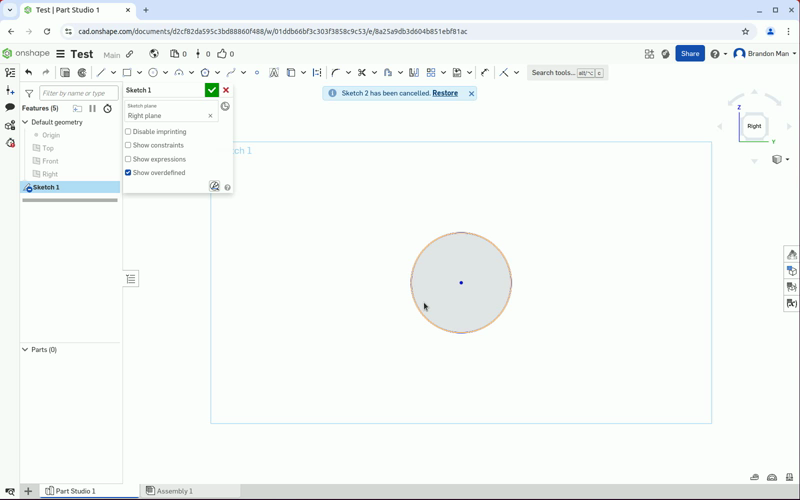
click(424, 302)
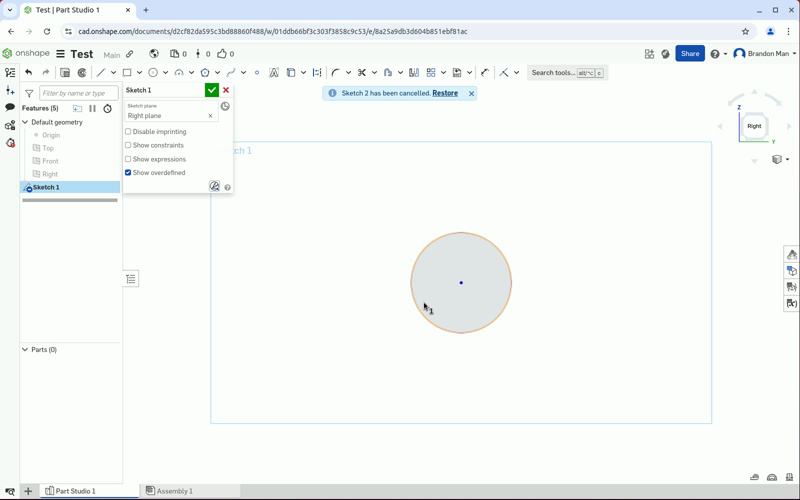
mouse_move(73, 352)
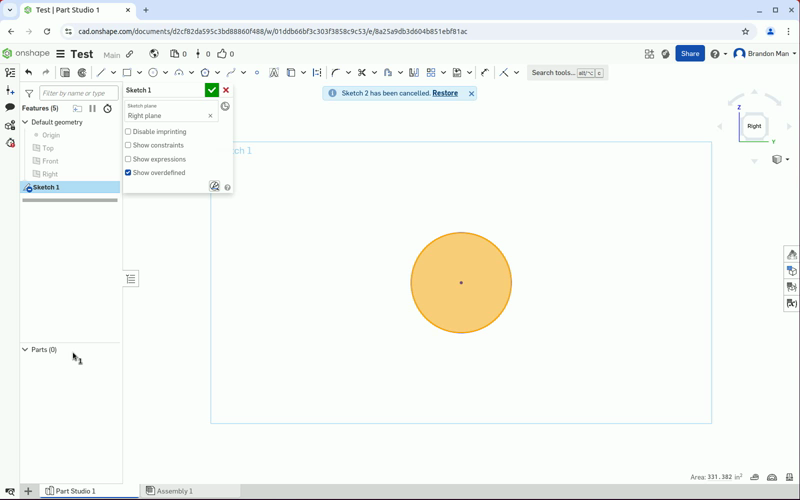
key(shift+y)
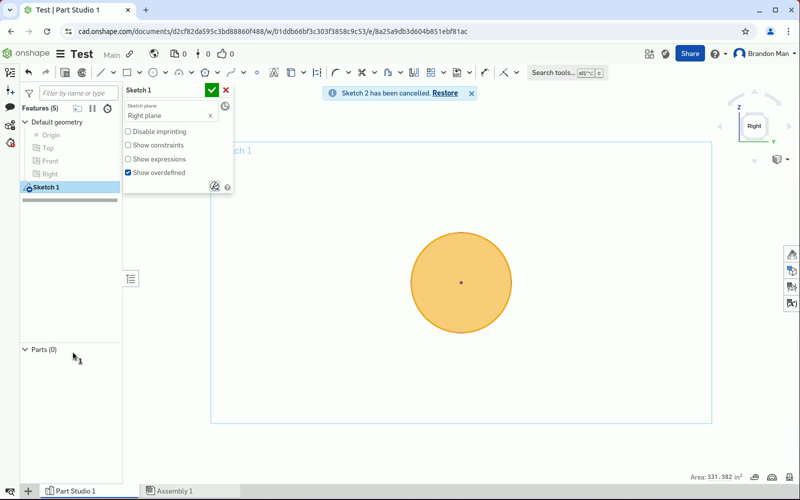
key(shift+e)
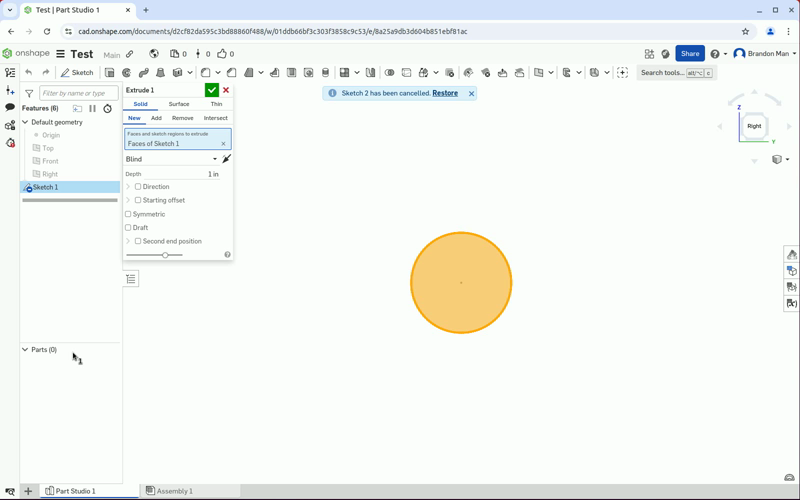
mouse_move(143, 106)
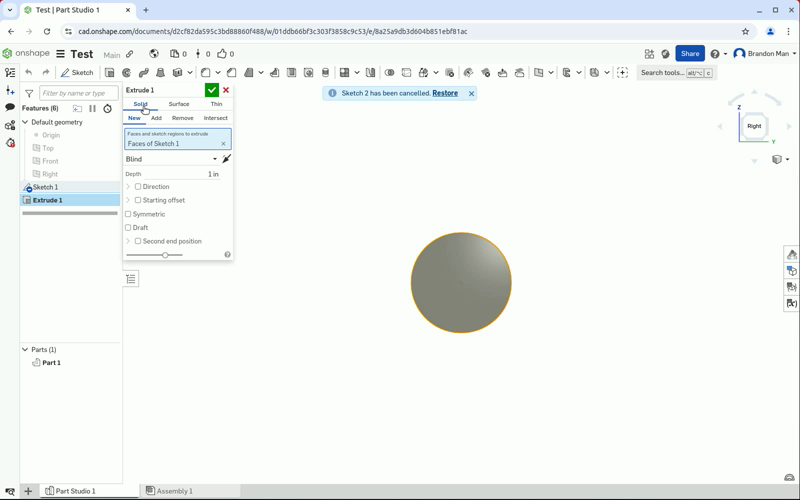
click(143, 106)
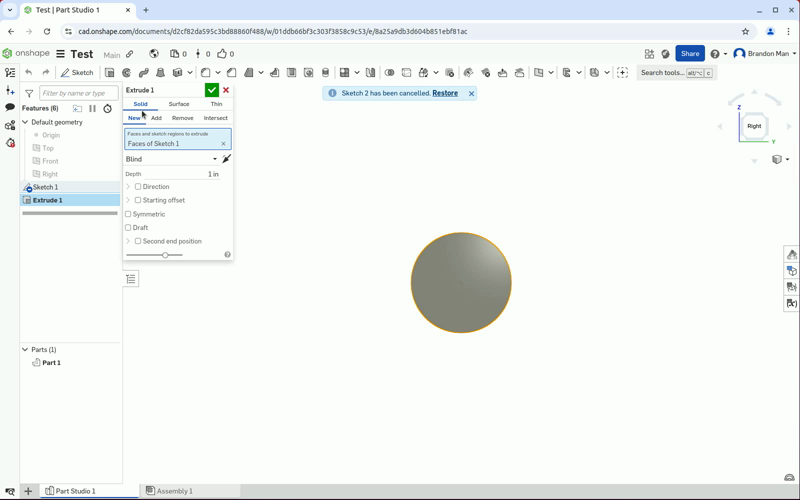
mouse_move(137, 120)
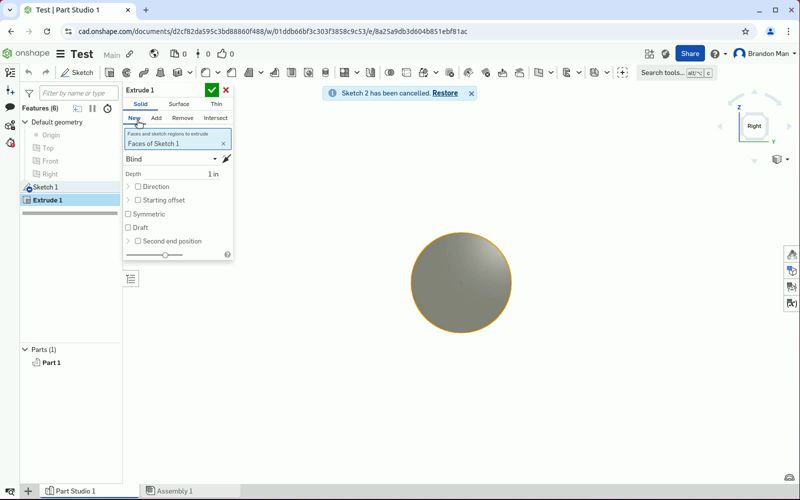
click(137, 120)
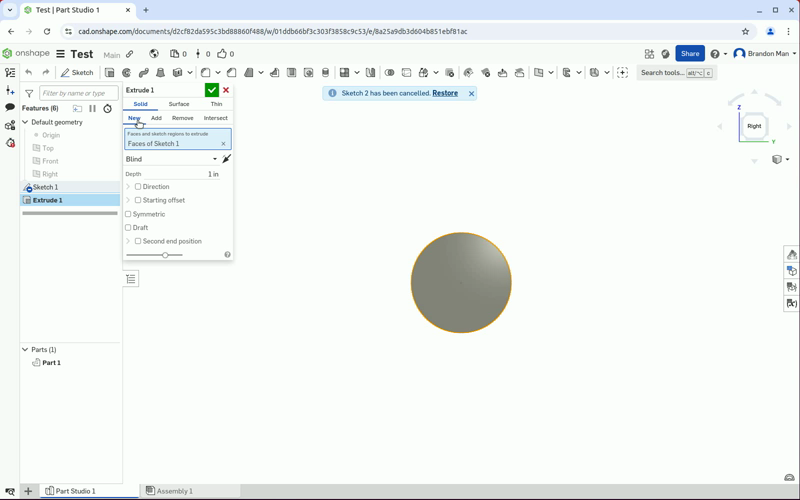
key(tab, 4)
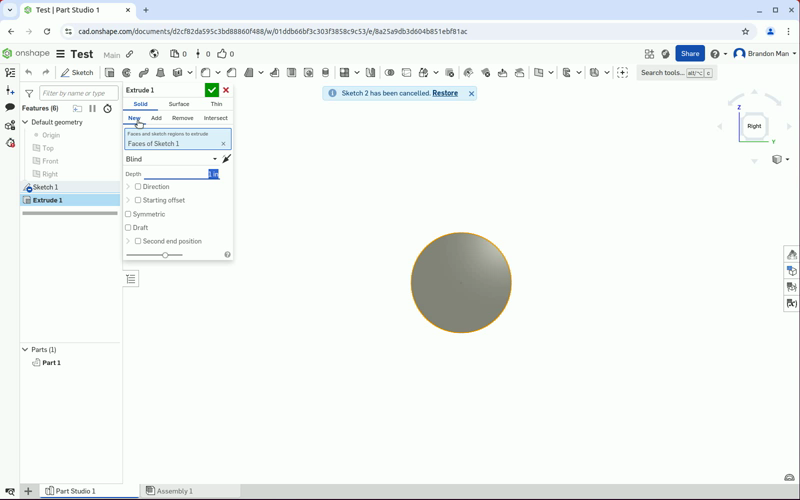
text(46.216)
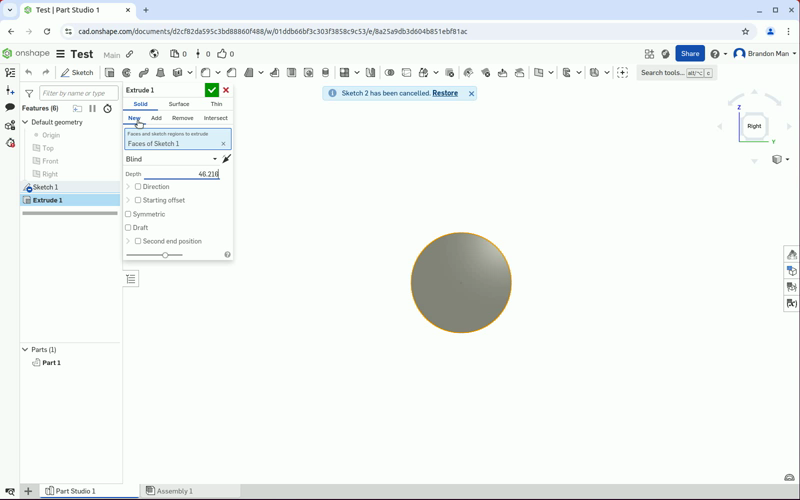
key(tab, 3)
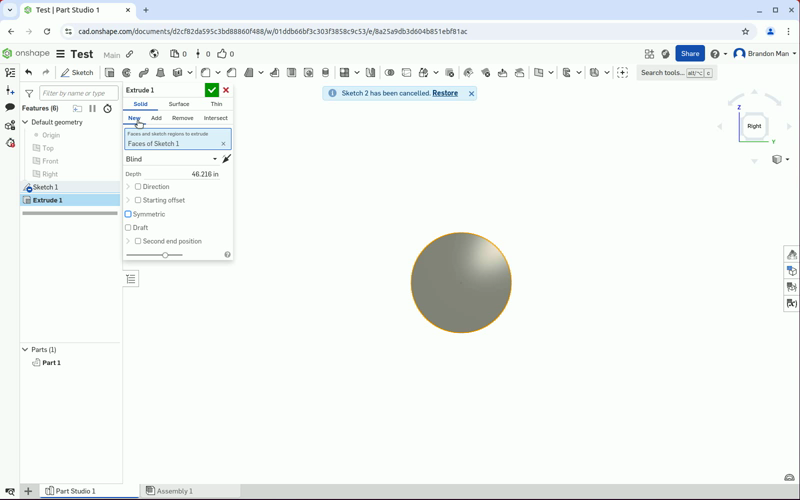
key(space)
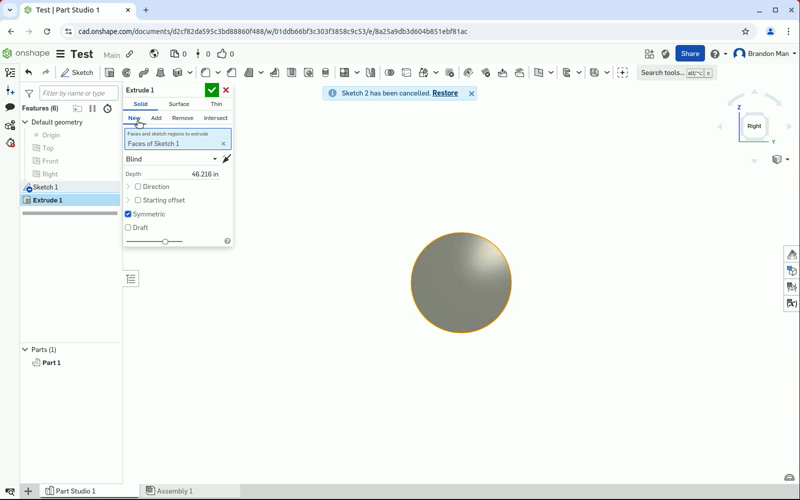
key(enter)
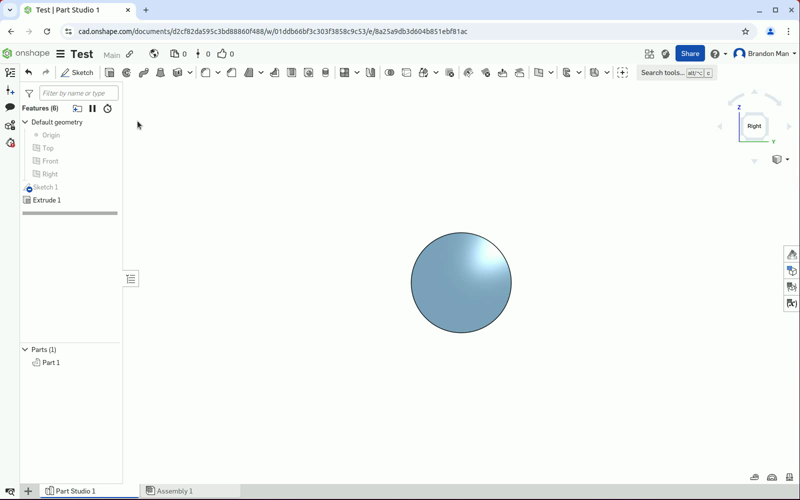
key(shift+h)
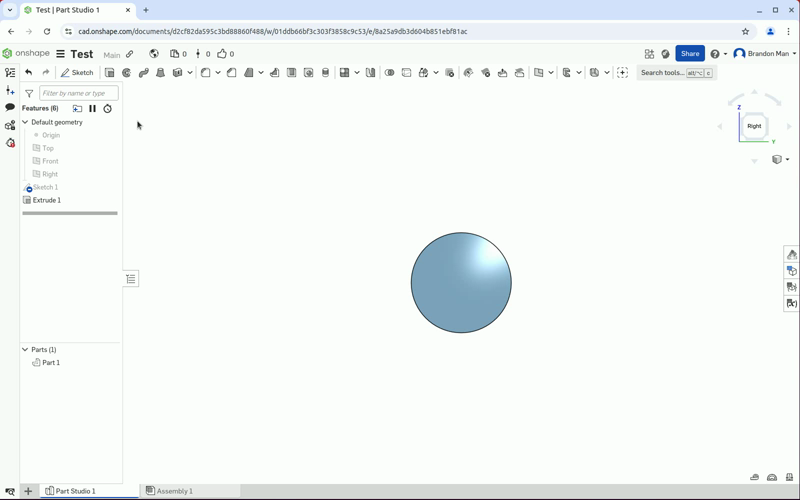
key(shift+h)
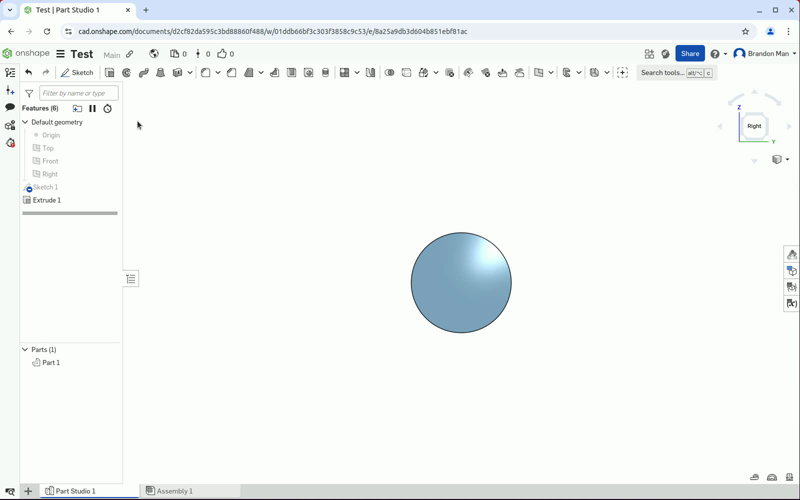
mouse_move(73, 189)
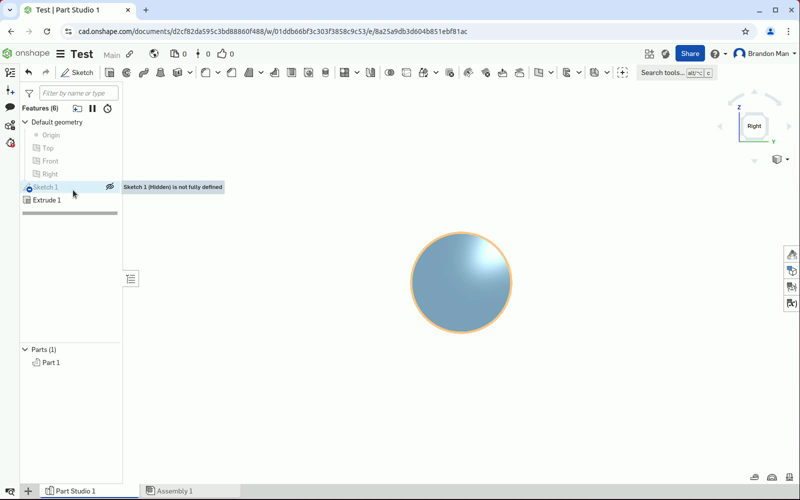
click(73, 189)
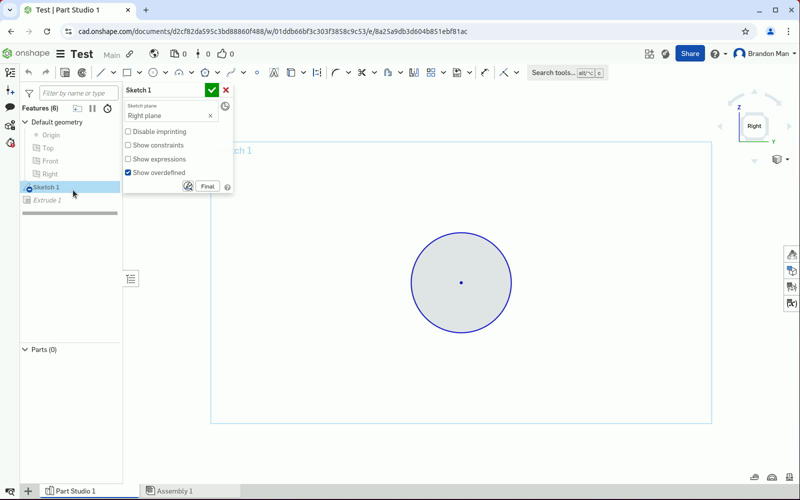
mouse_move(229, 92)
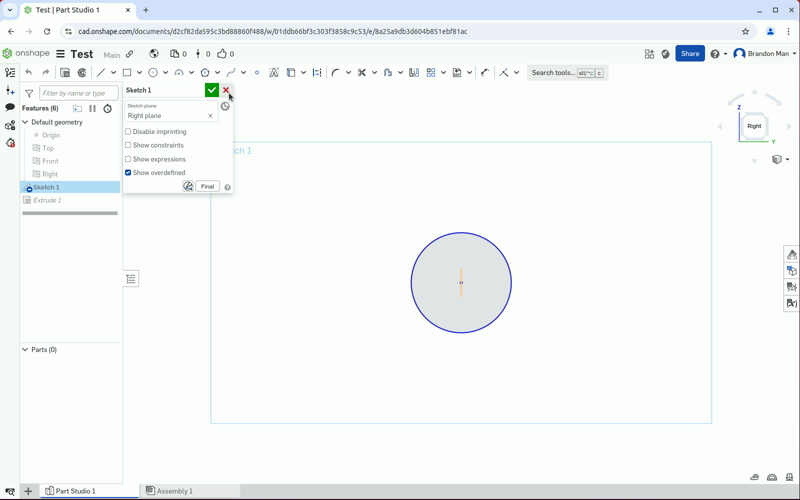
click(229, 92)
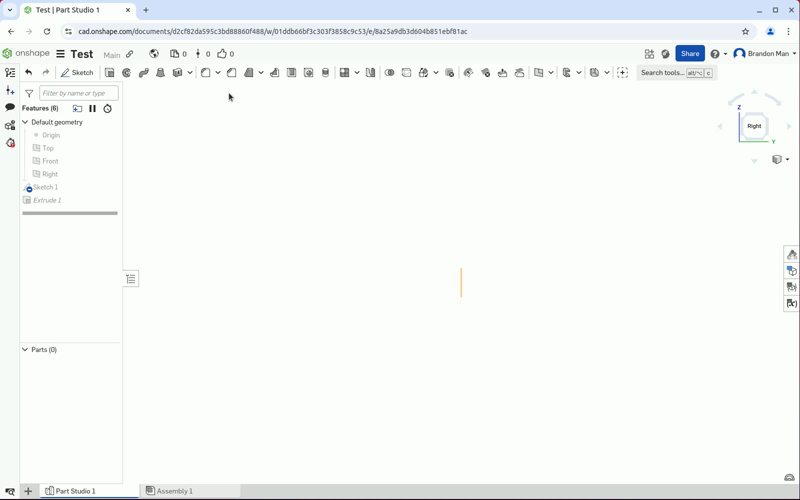
mouse_move(541, 75)
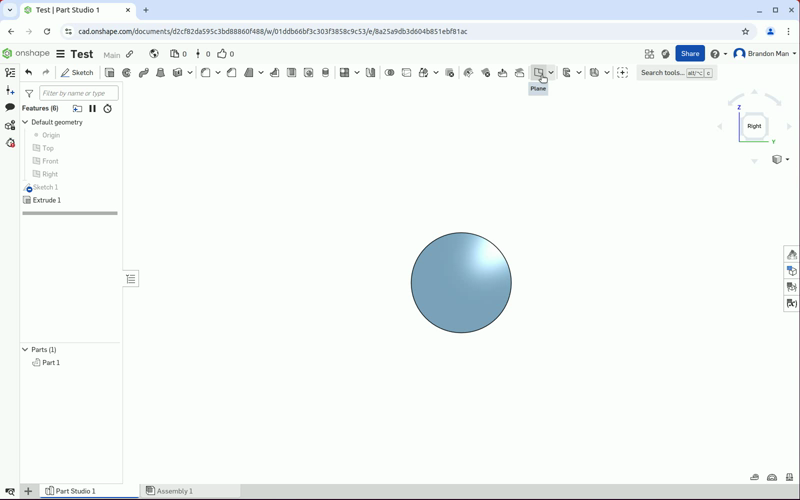
click(541, 75)
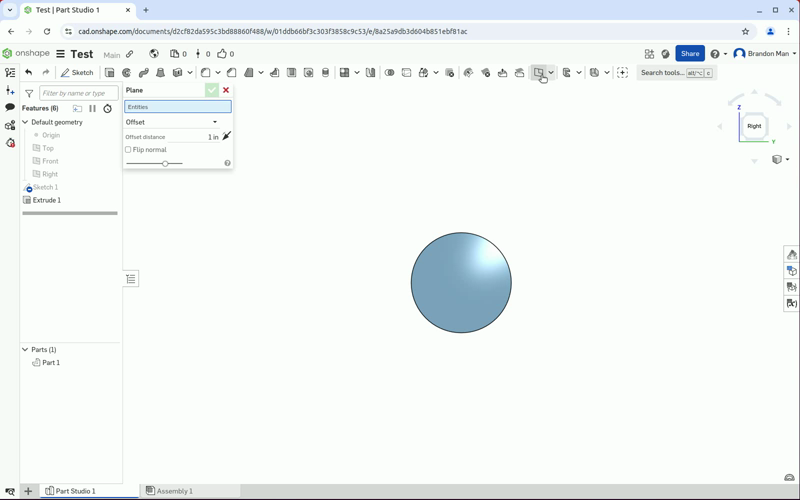
mouse_move(73, 176)
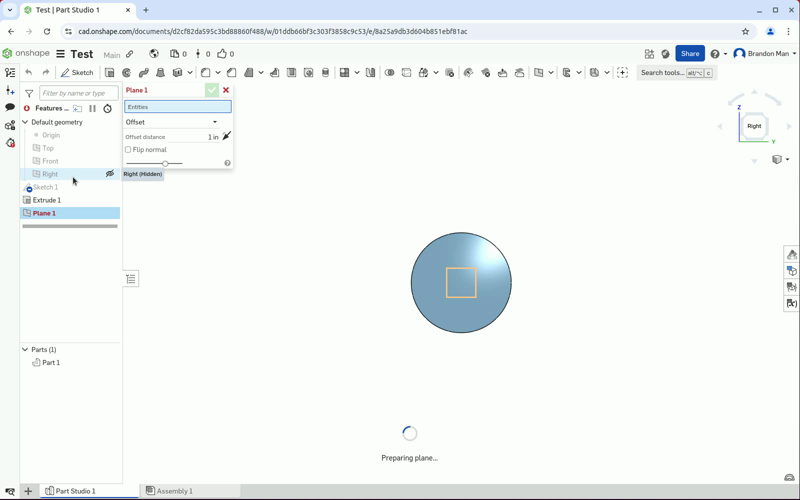
click(73, 176)
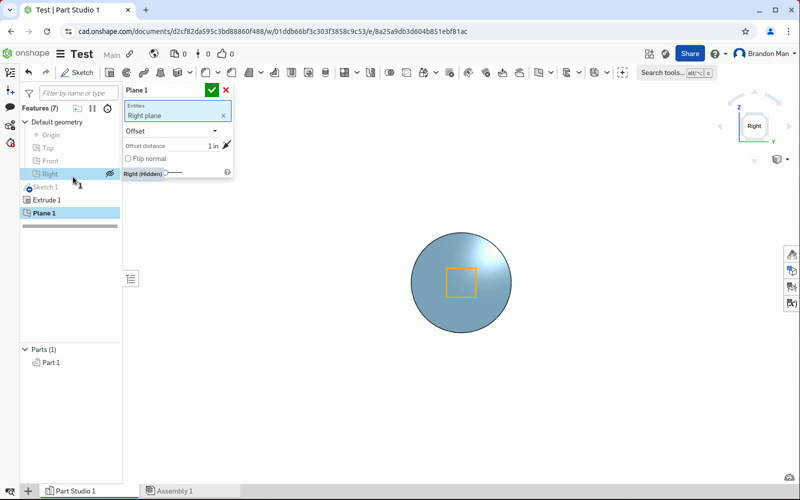
key(tab, 2)
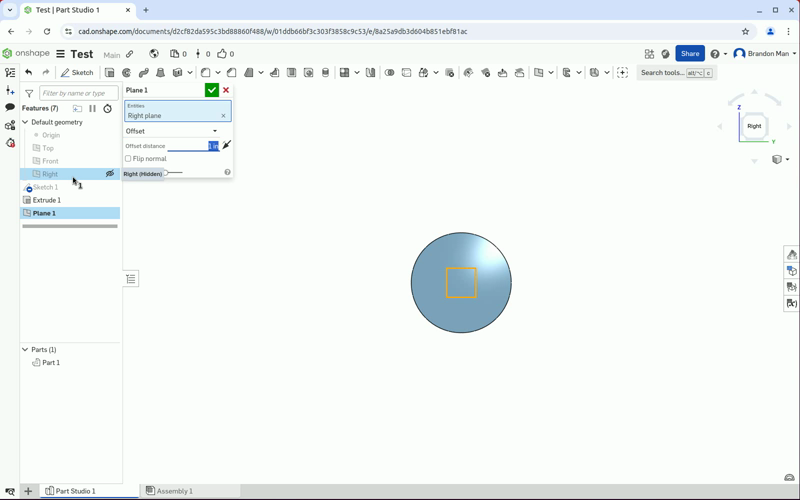
text(23.108)
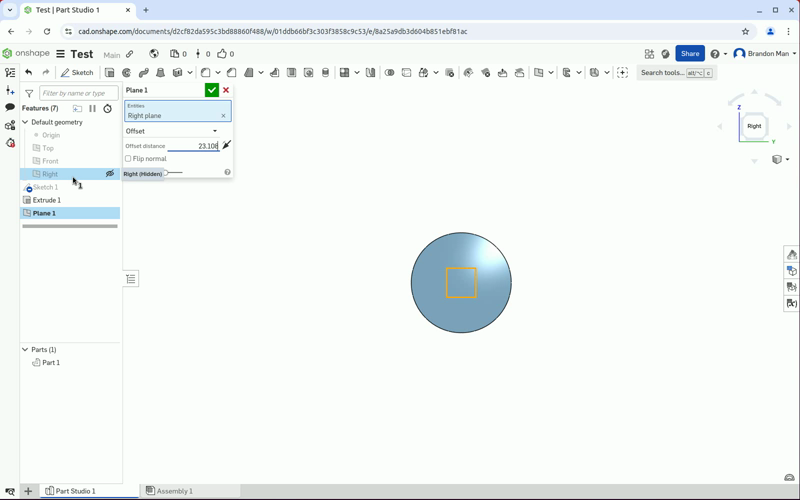
key(enter, 2)
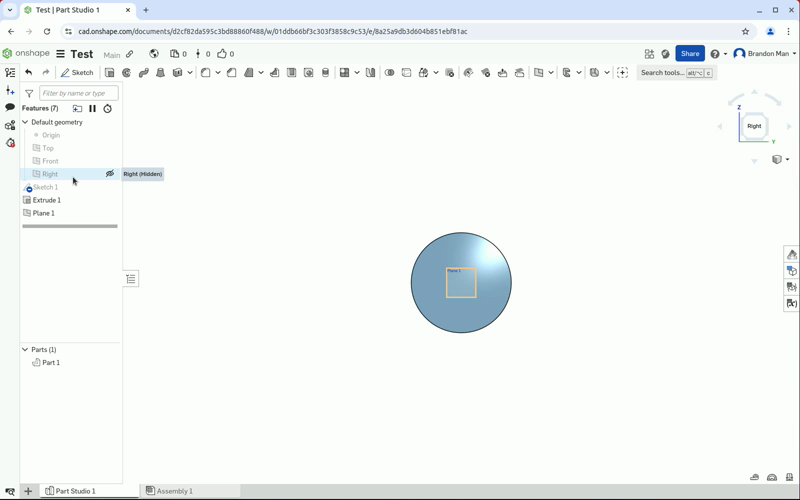
key(shift+s)
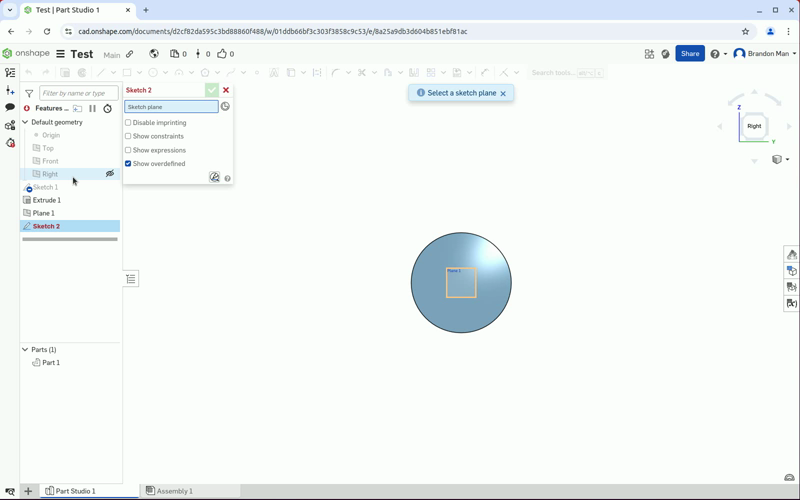
mouse_move(73, 215)
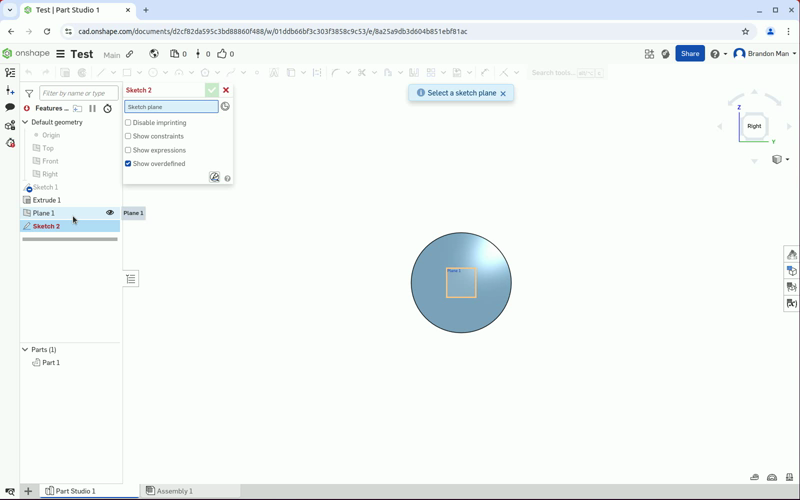
click(73, 215)
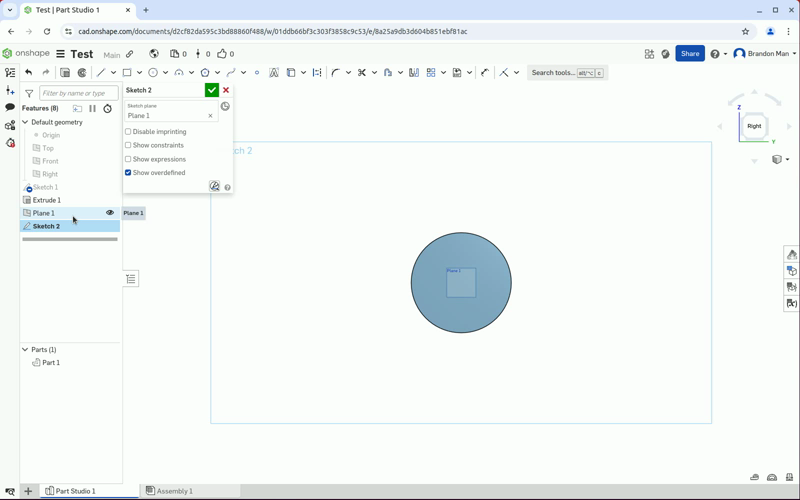
mouse_move(73, 352)
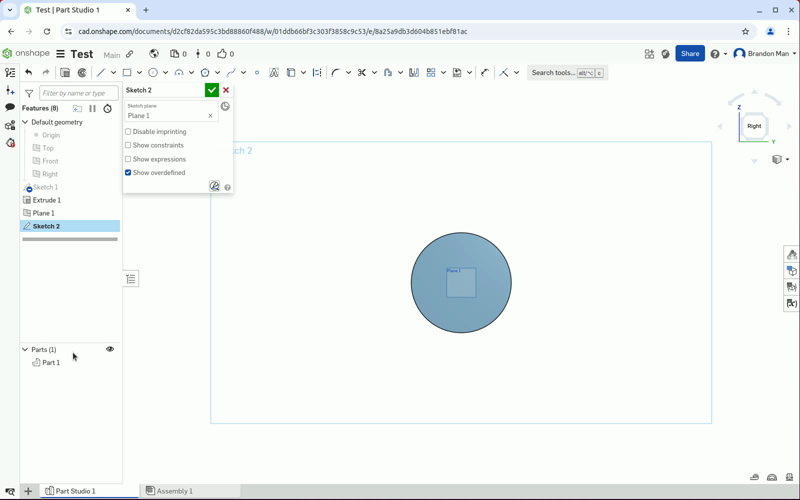
key(y)
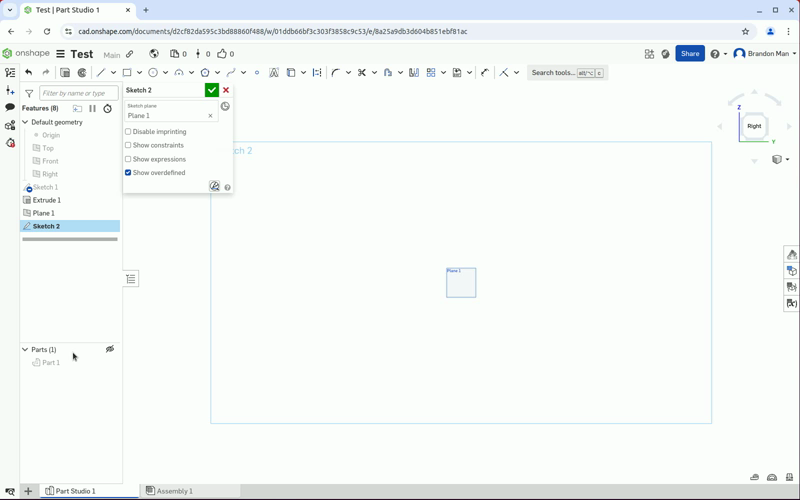
key(c)
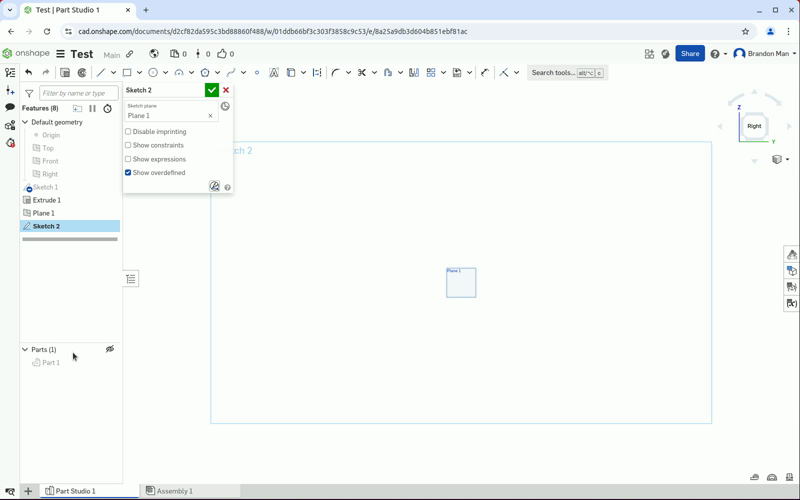
key_down(shift)
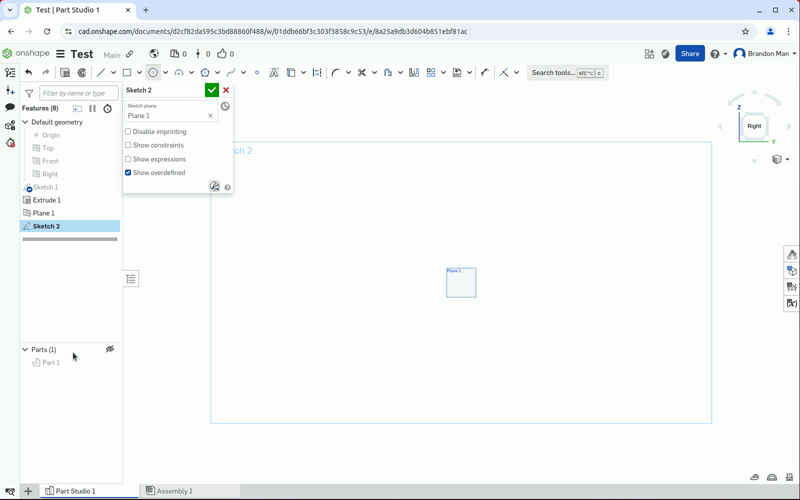
mouse_move(461, 282)
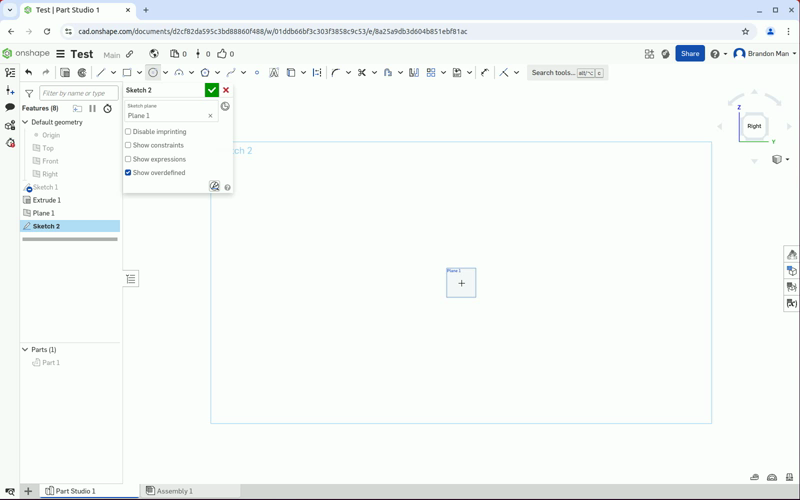
click(461, 282)
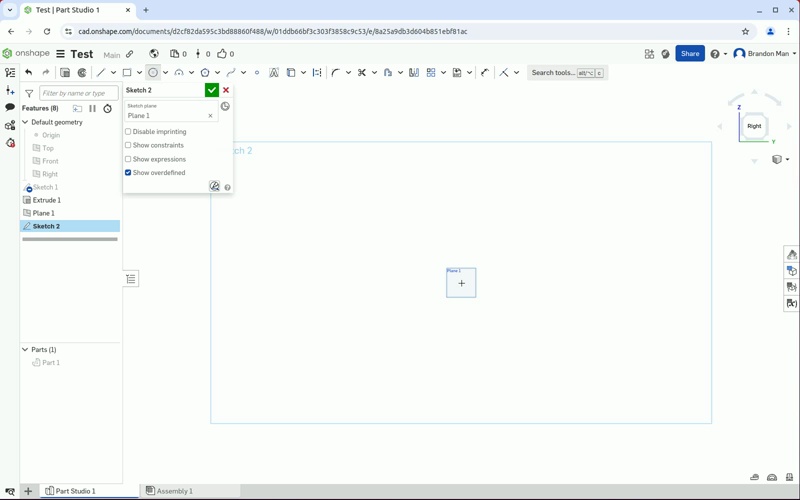
key_up(shift)
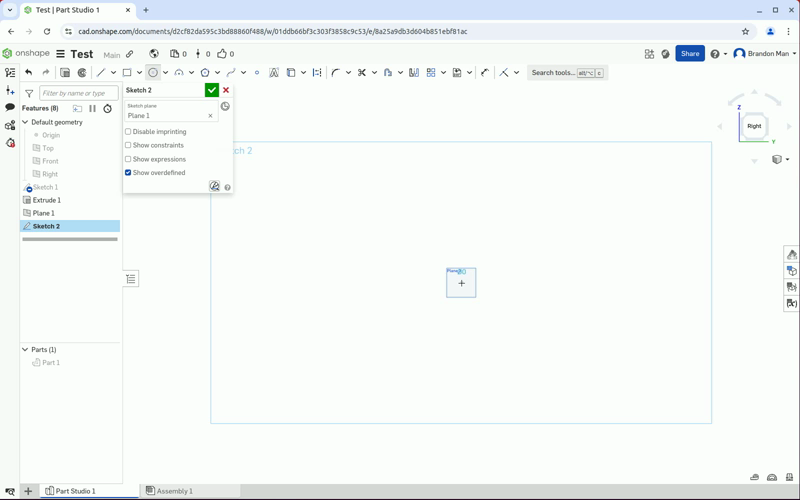
mouse_move(481, 282)
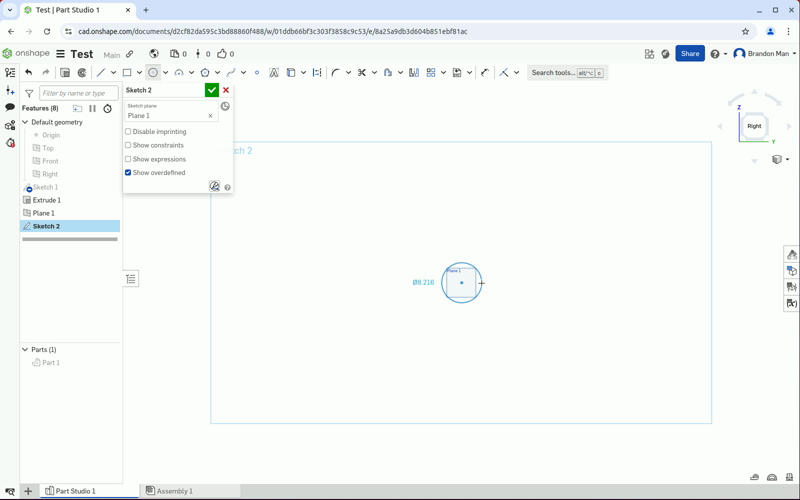
click(481, 282)
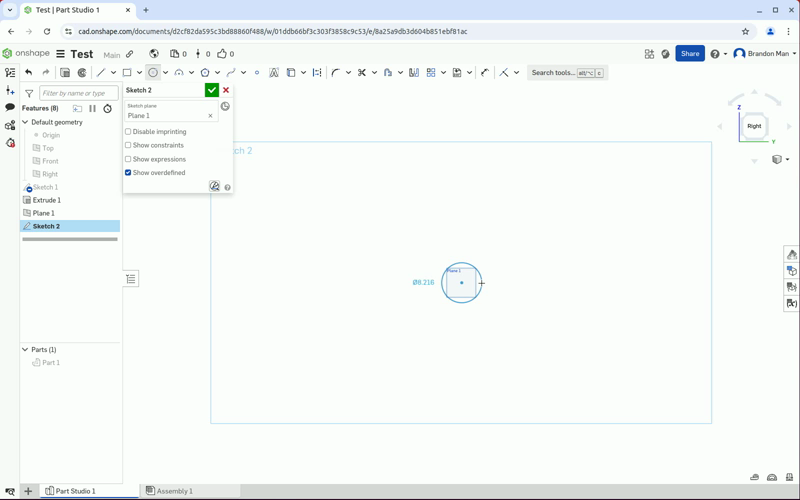
key(esc)
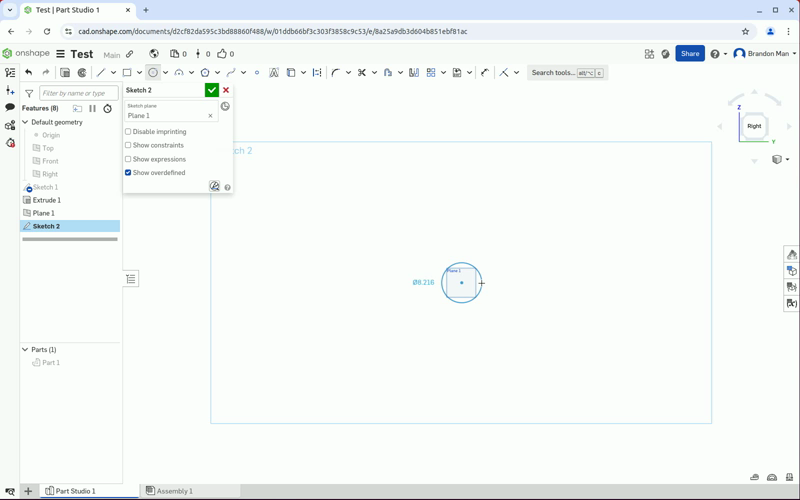
mouse_move(470, 294)
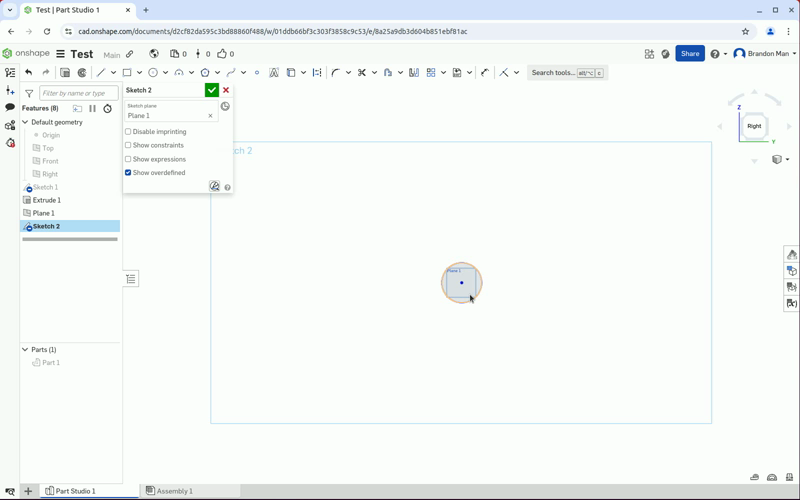
scroll(6)
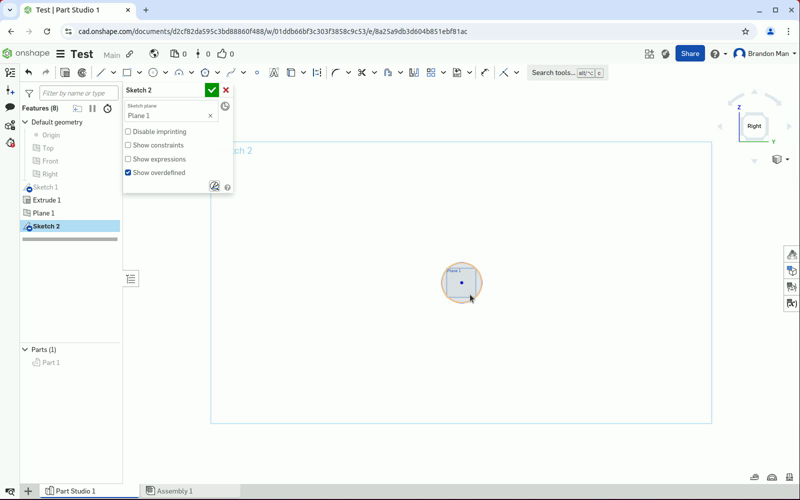
scroll(6)
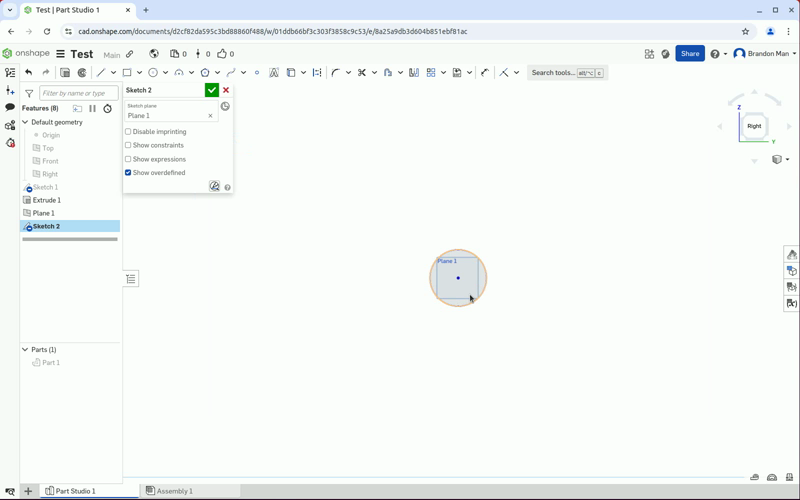
scroll(6)
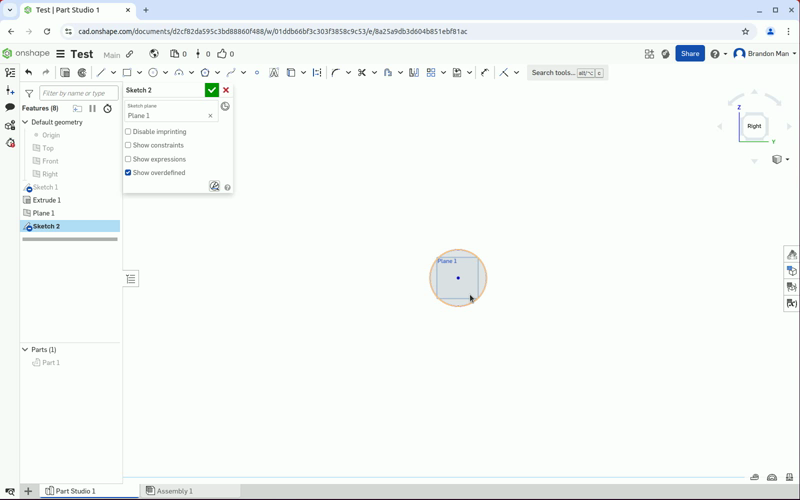
scroll(6)
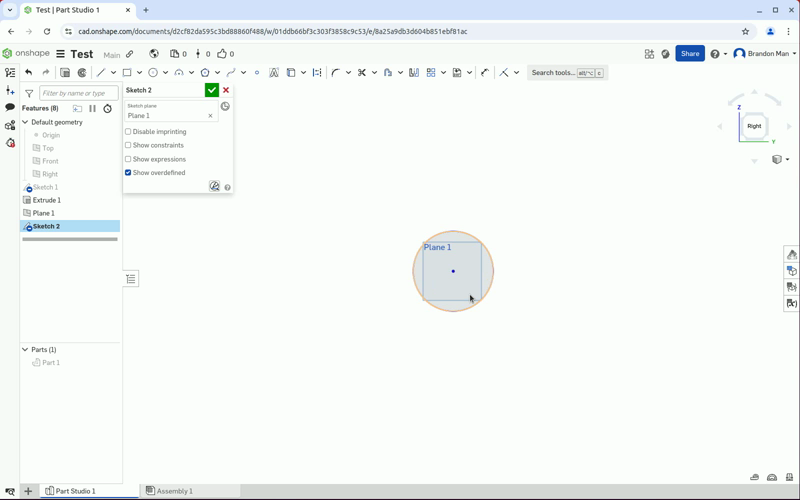
scroll(6)
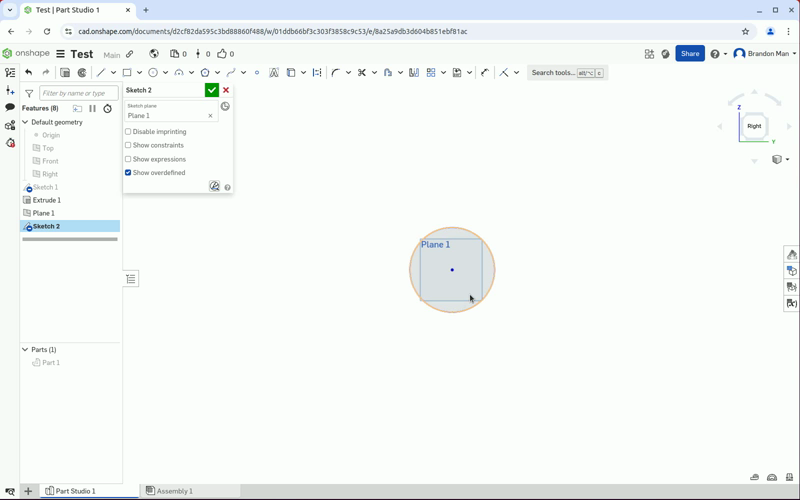
scroll(6)
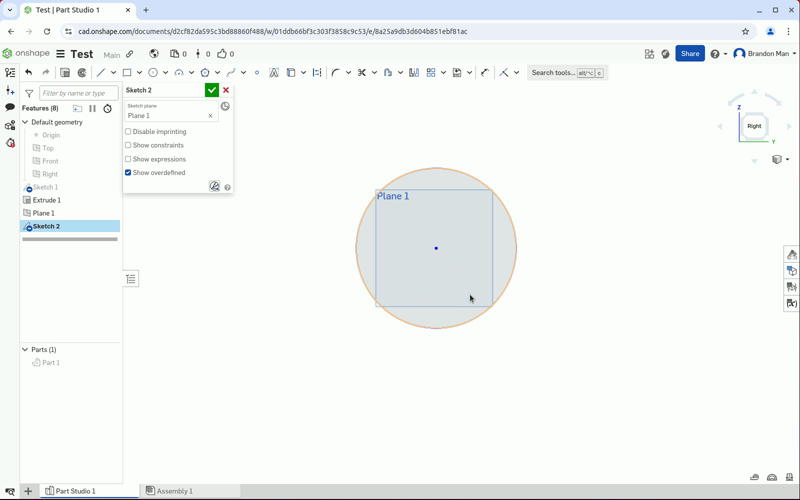
scroll(6)
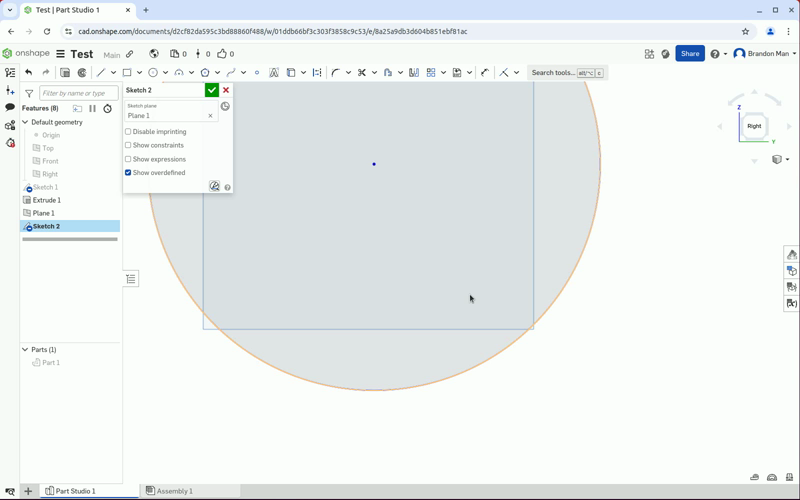
click(470, 294)
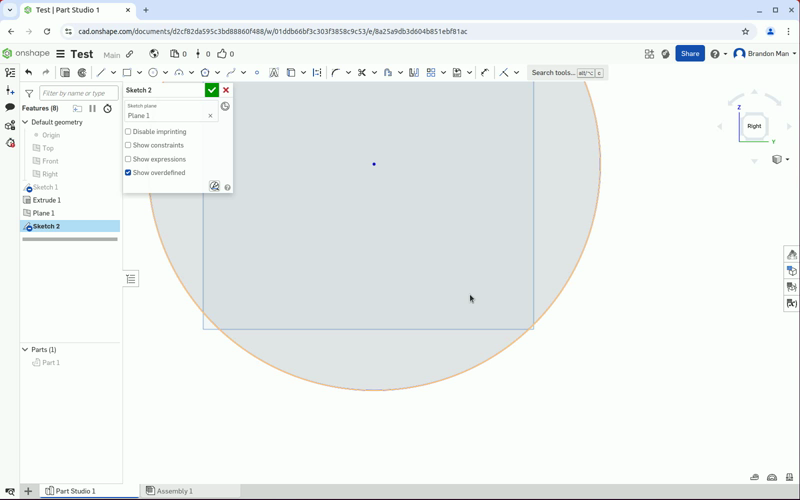
scroll(-6)
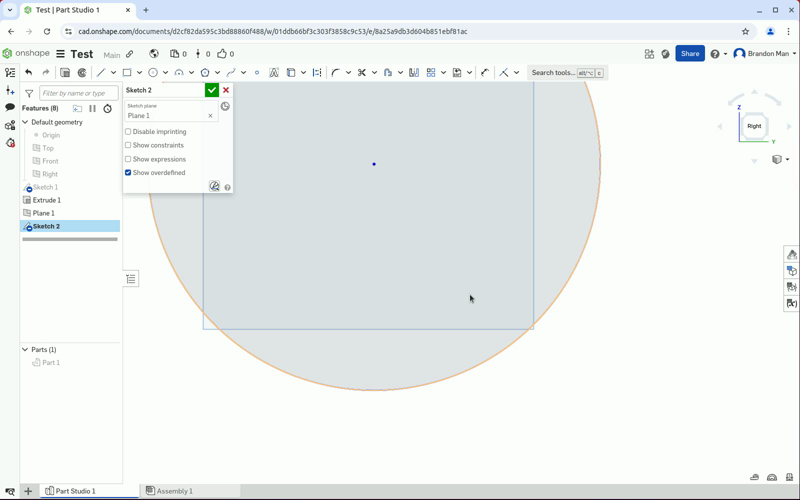
scroll(-6)
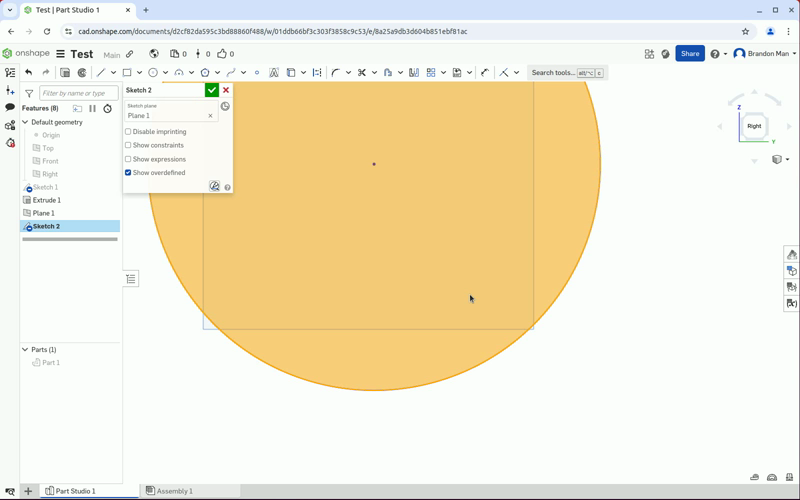
scroll(-6)
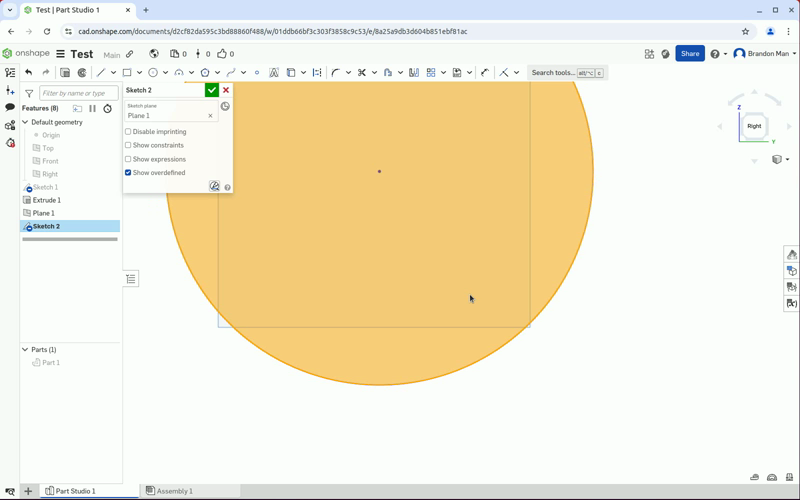
scroll(-6)
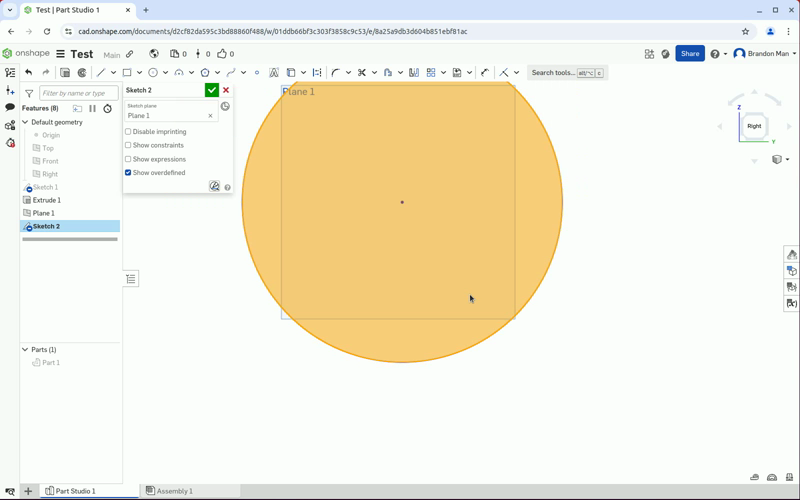
scroll(-6)
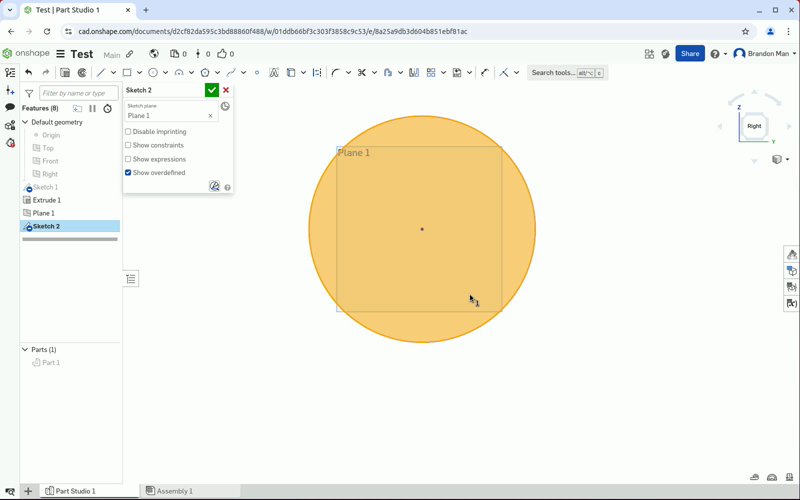
scroll(-6)
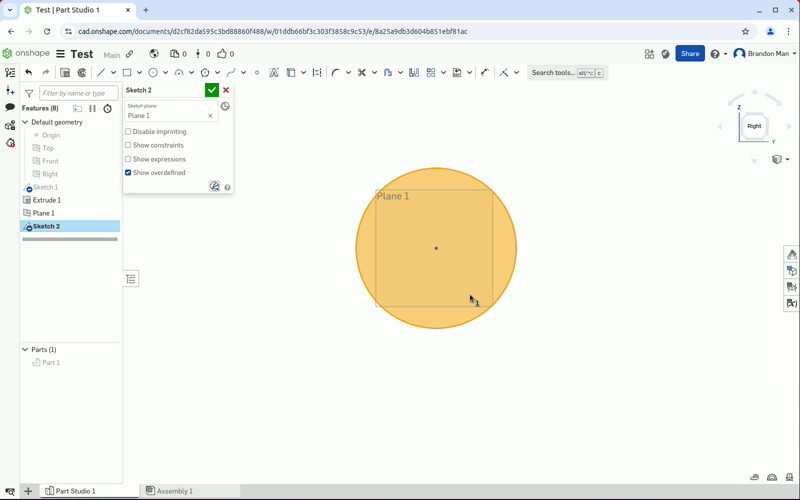
scroll(-6)
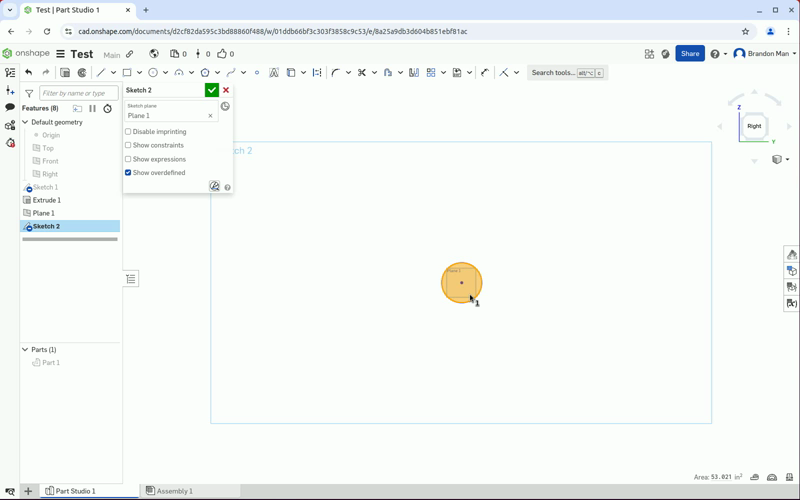
mouse_move(73, 352)
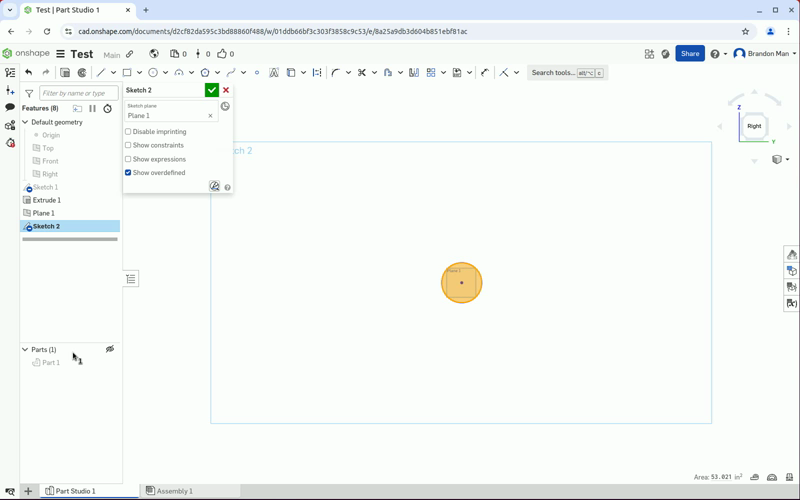
key(shift+y)
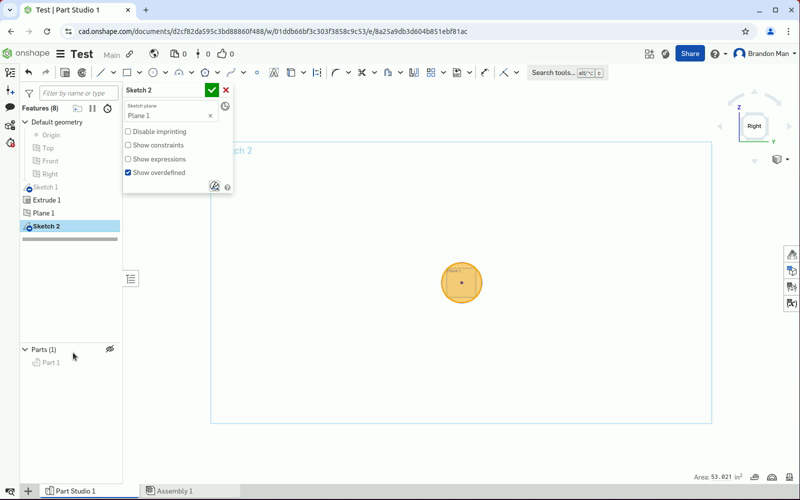
key(shift+e)
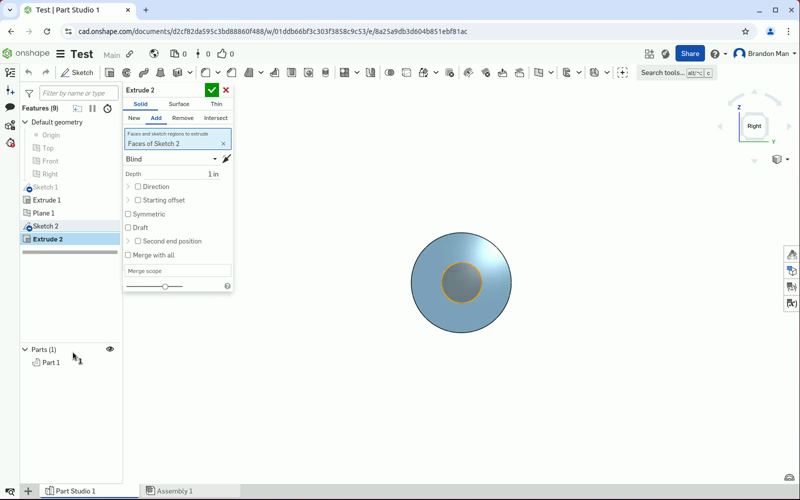
mouse_move(143, 106)
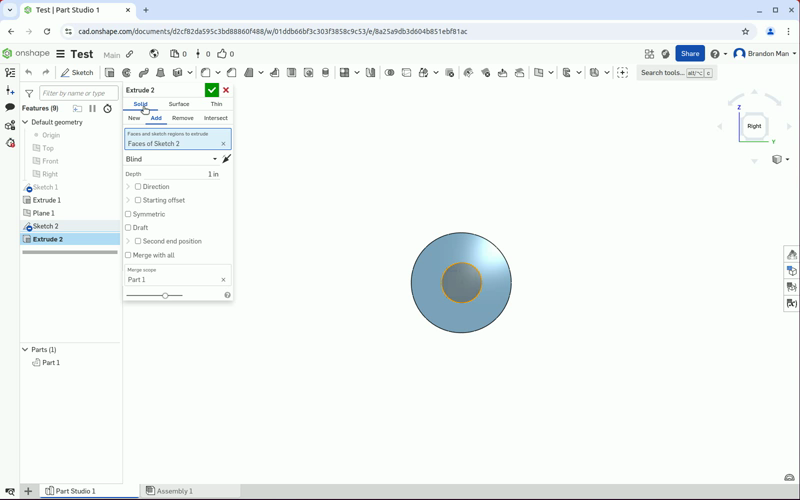
click(143, 106)
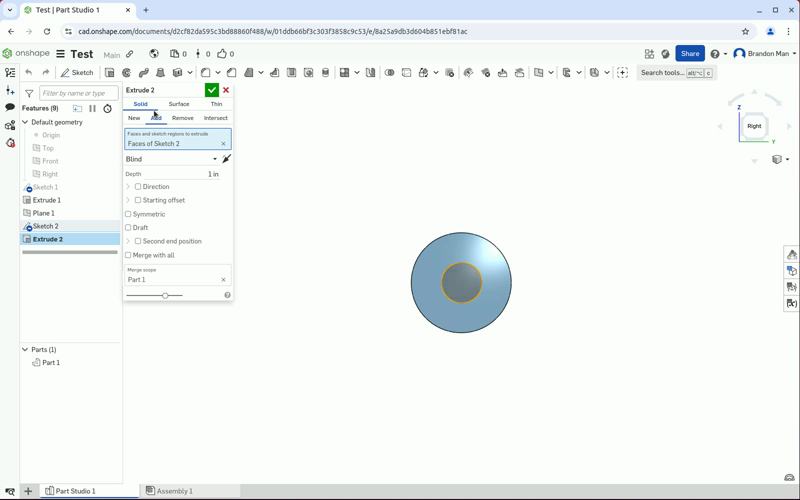
mouse_move(186, 120)
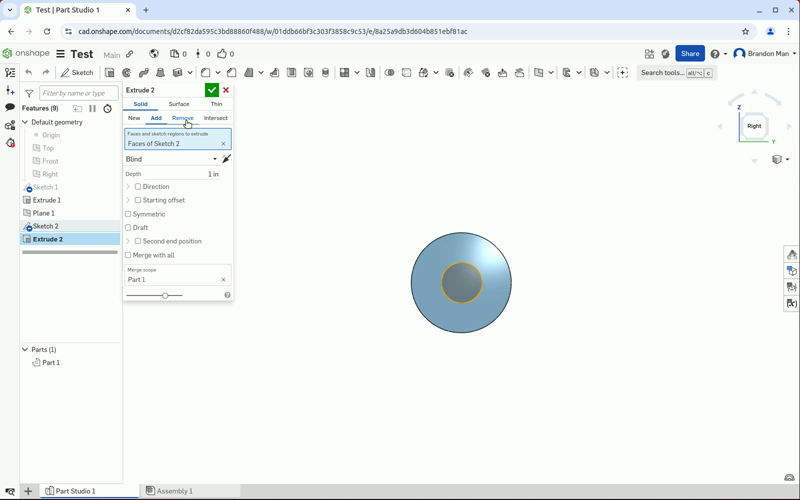
click(186, 120)
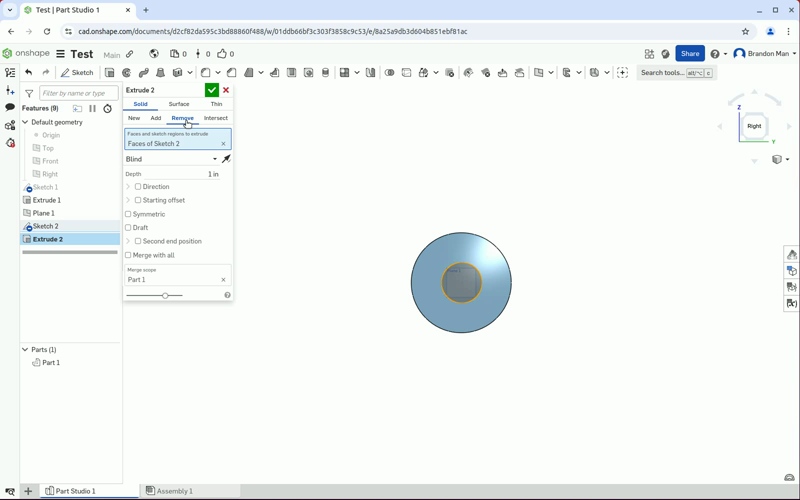
key(tab, 4)
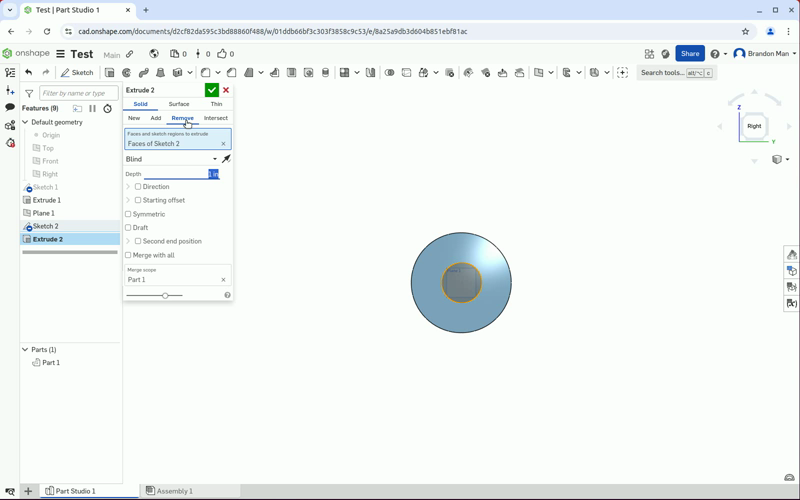
text(30.811)
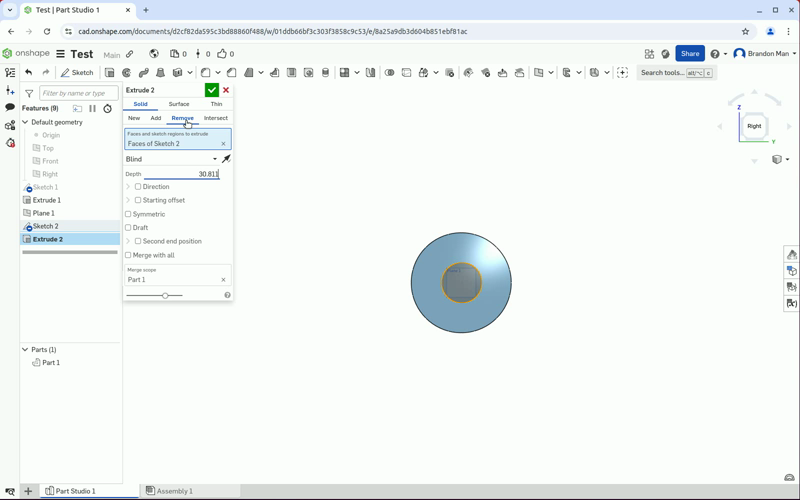
key(tab, 6)
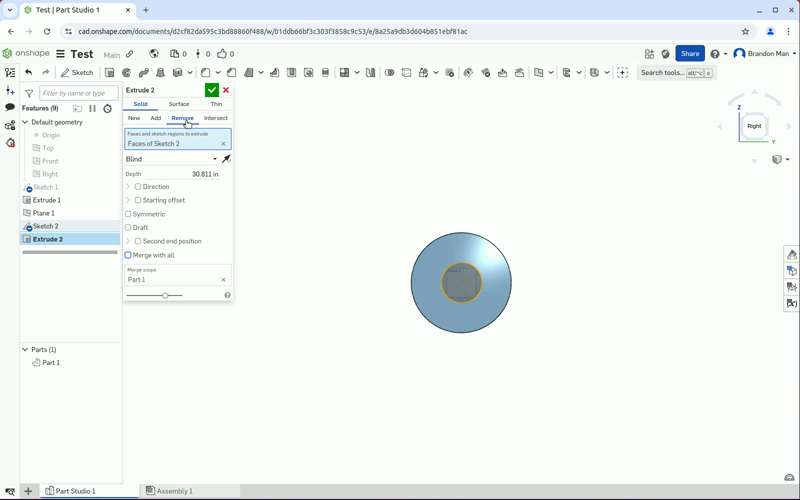
key(space)
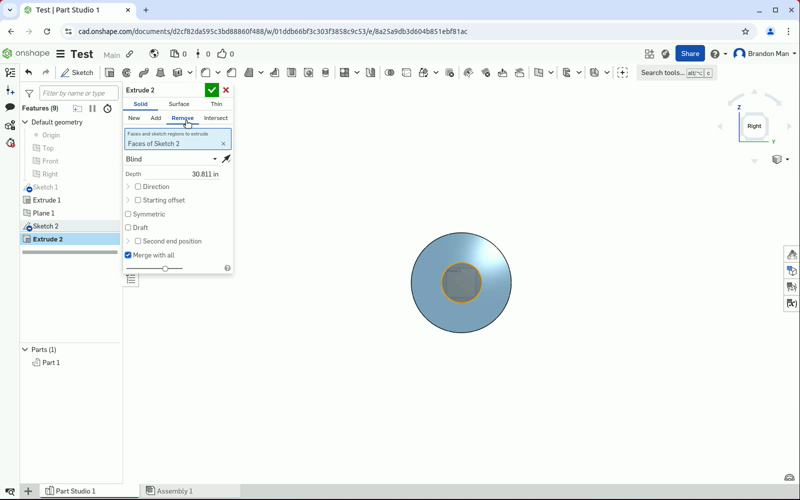
key(enter)
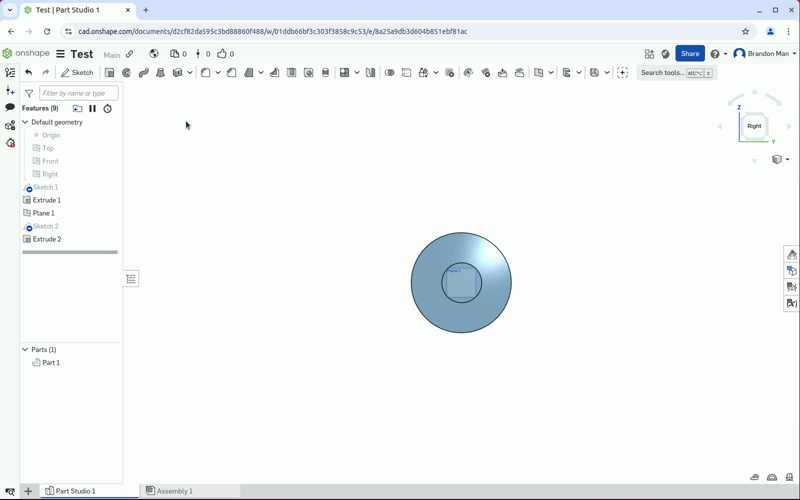
key(shift+h)
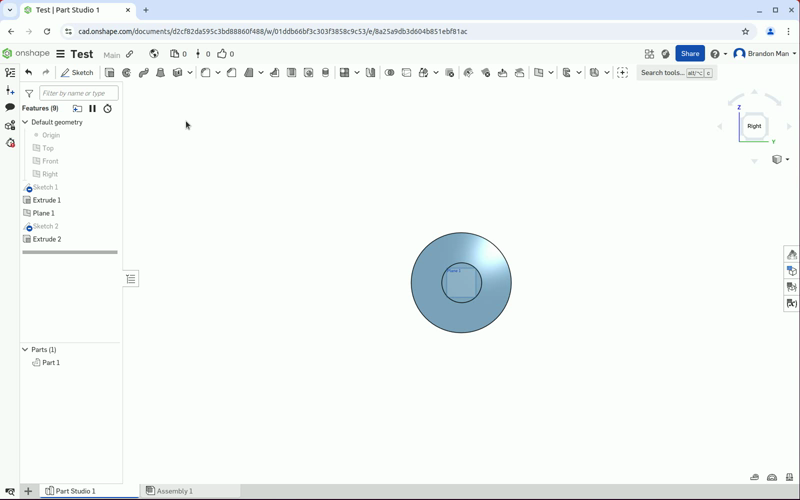
key(shift+h)
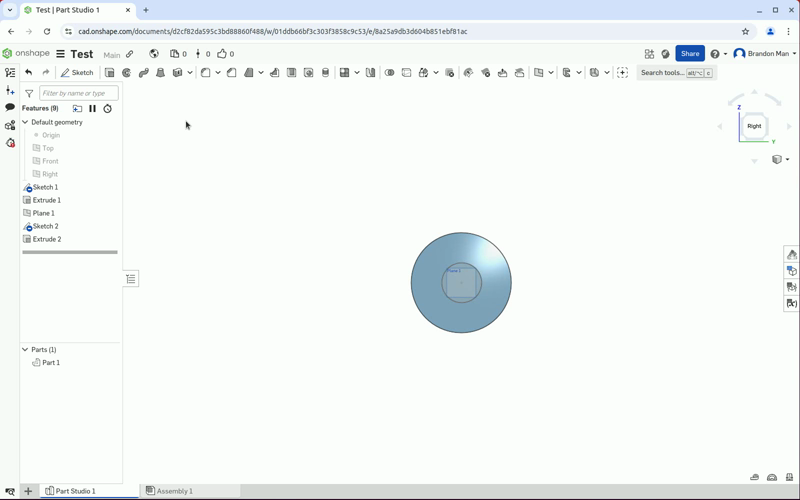
key(shift+7)
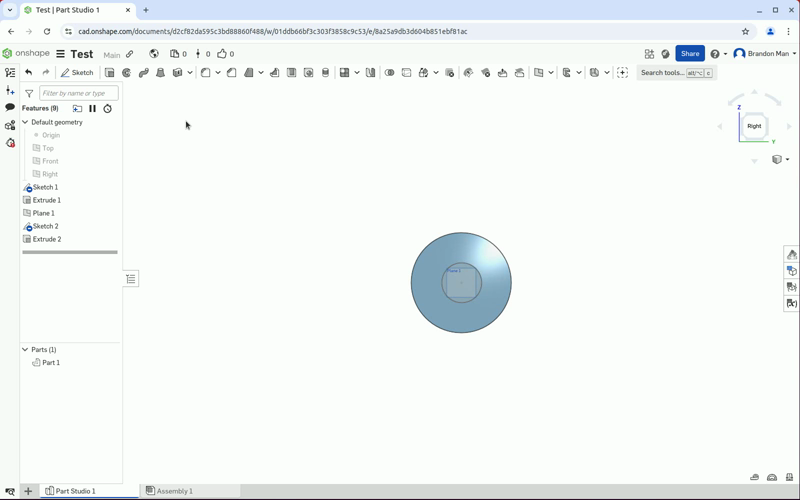
key(right, 2)
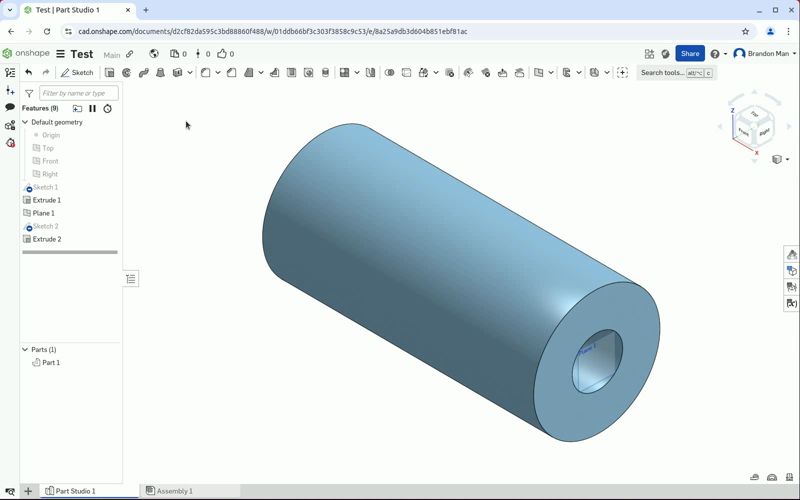
key(down, 2)
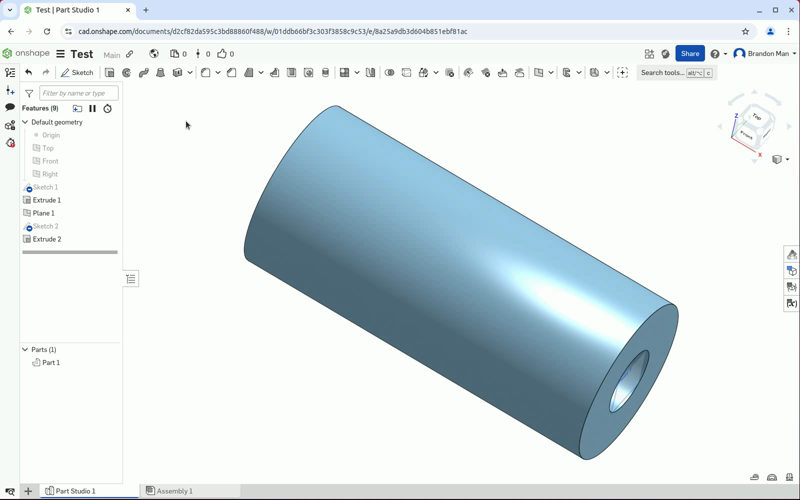
key(up, 2)
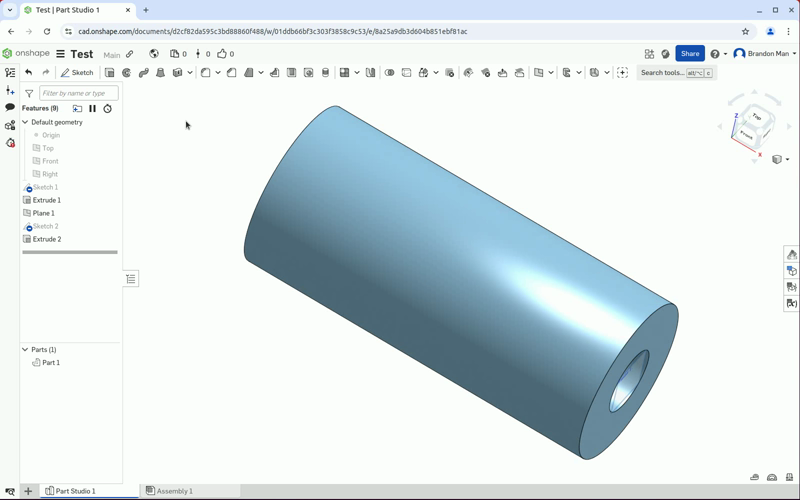
key(left, 2)
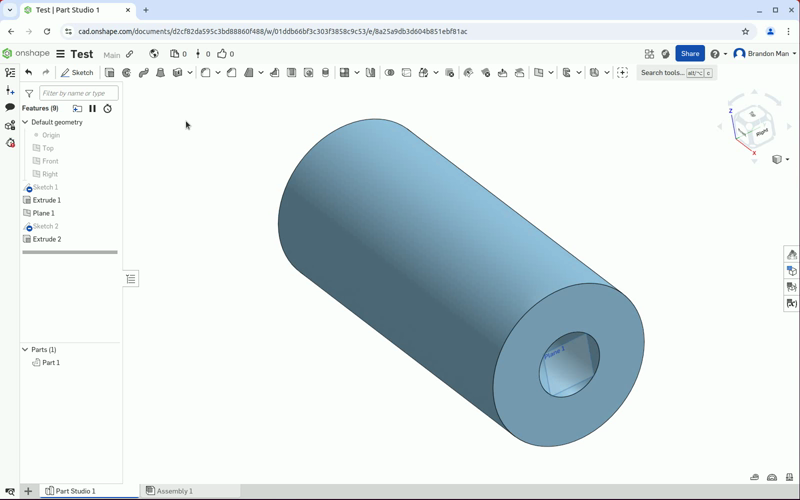
mouse_move(73, 189)
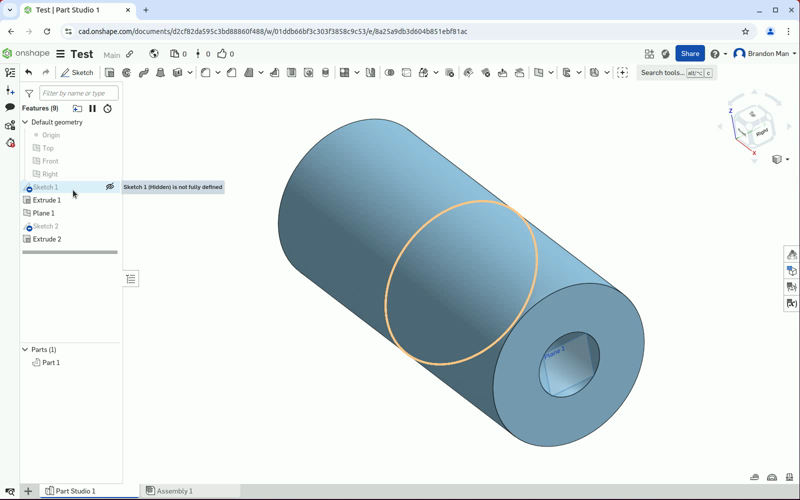
click(73, 189)